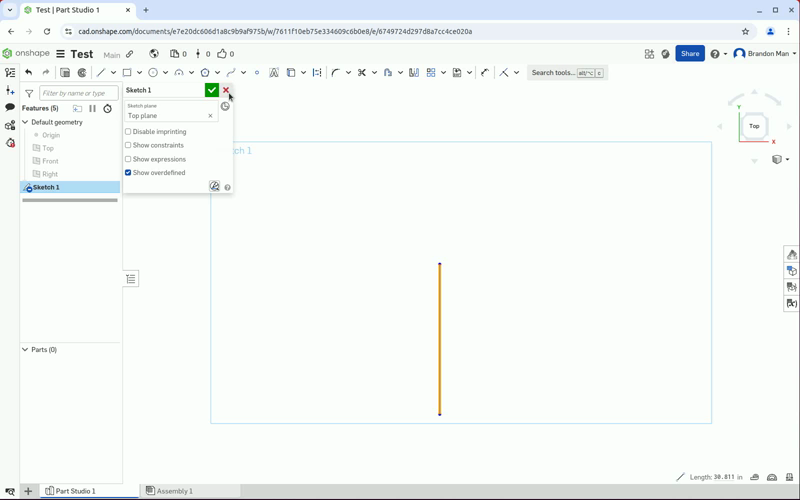
key(shift+h)
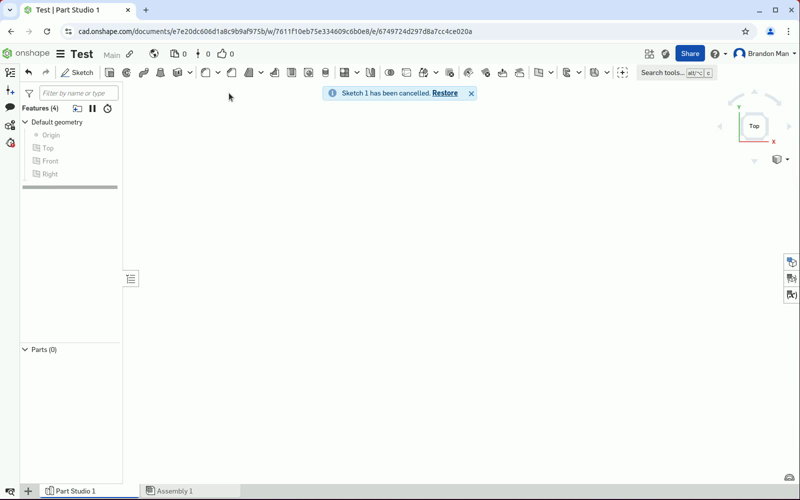
mouse_move(73, 352)
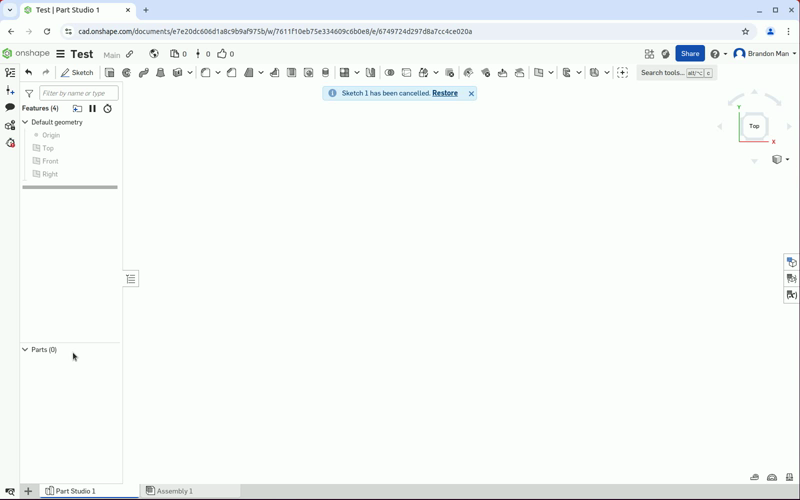
key(y)
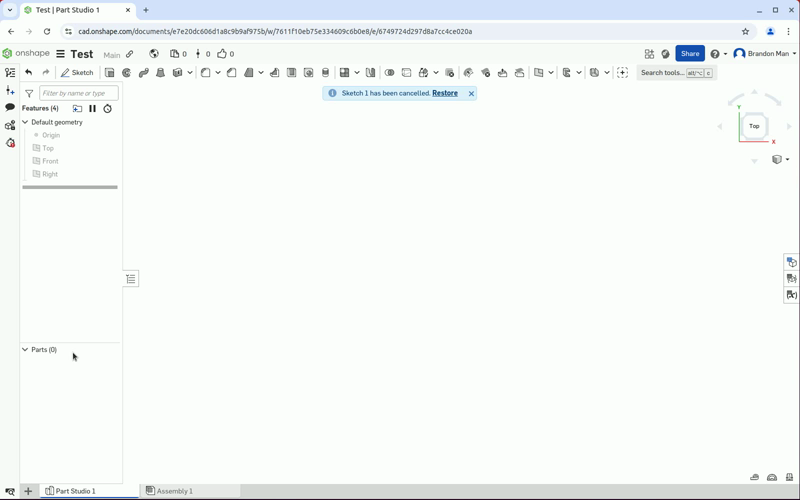
key(shift+p)
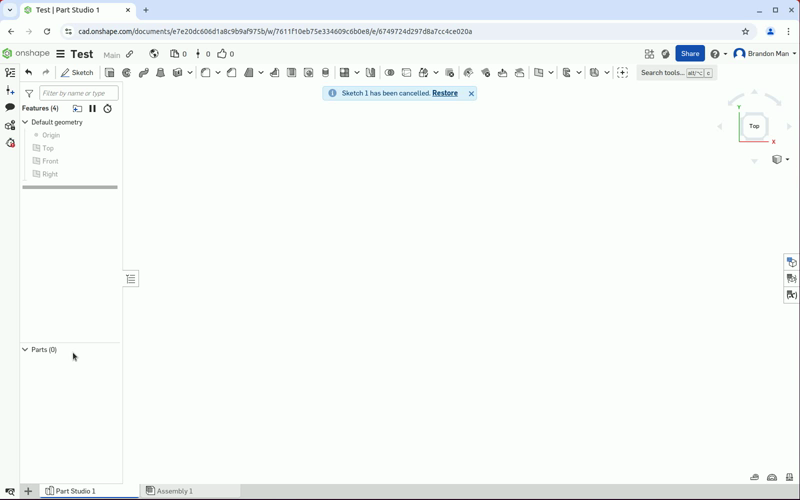
key(space)
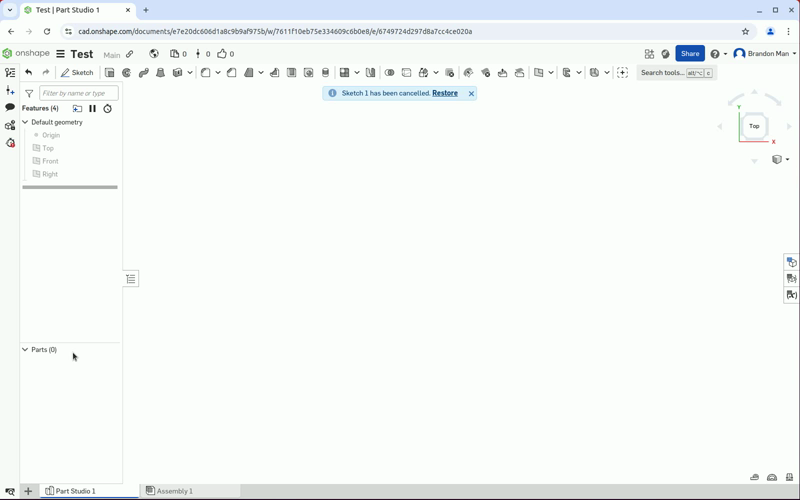
key_down(shift)
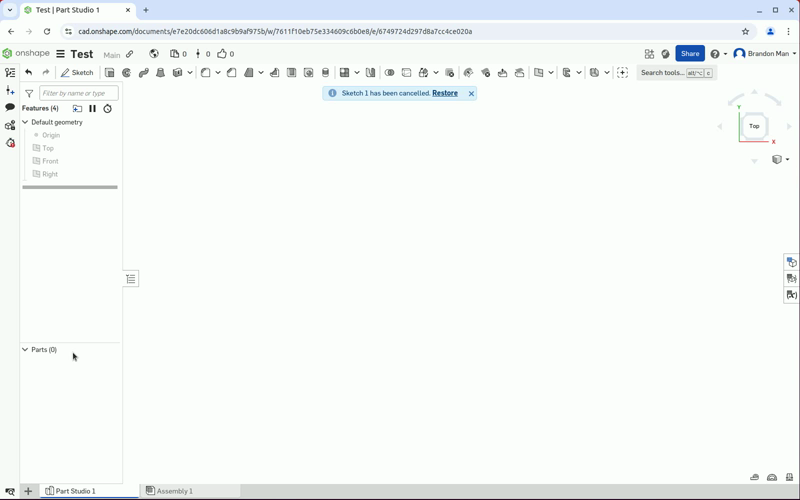
key(up)
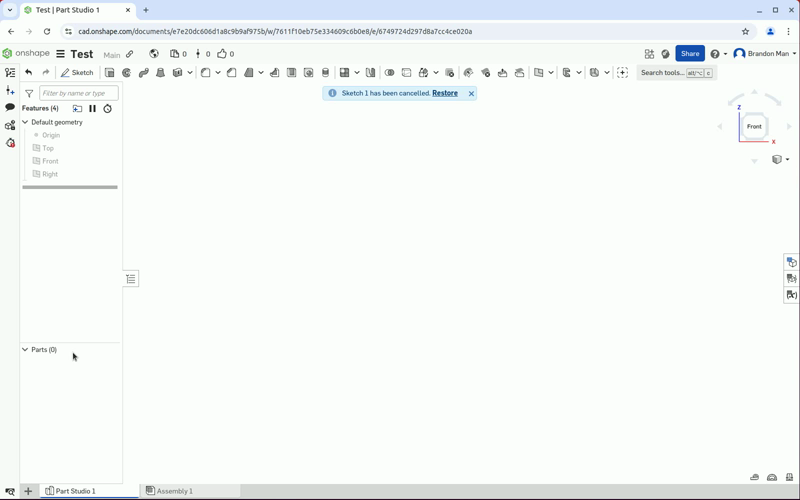
key_up(shift)
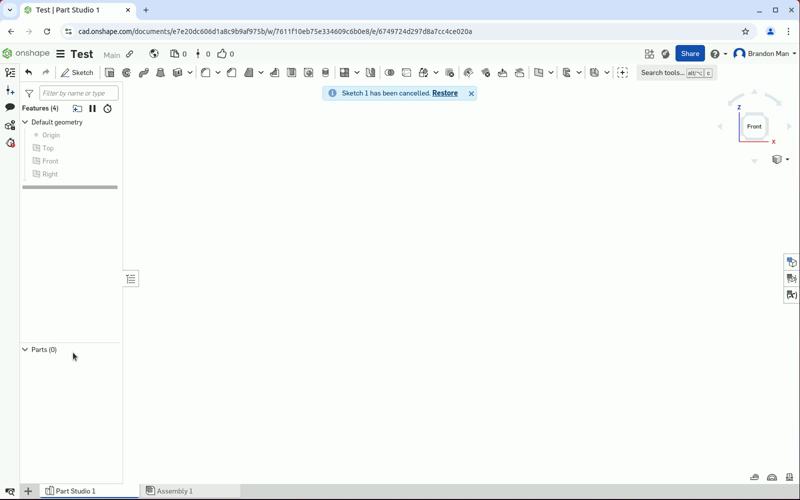
mouse_move(73, 352)
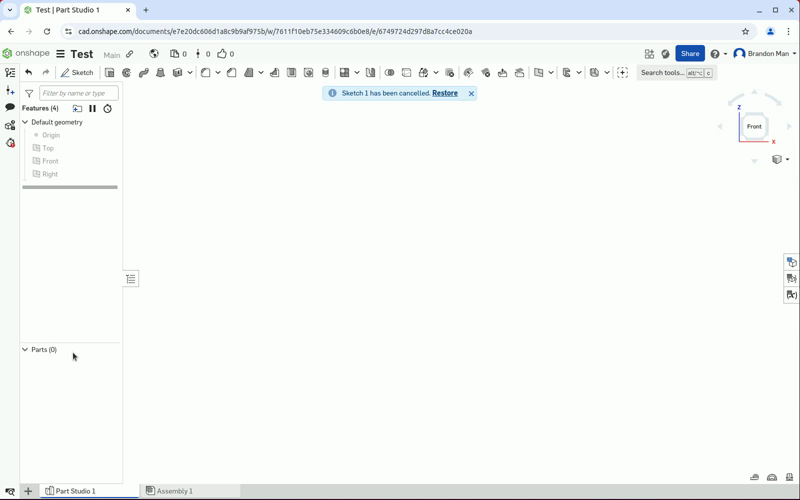
key(shift+y)
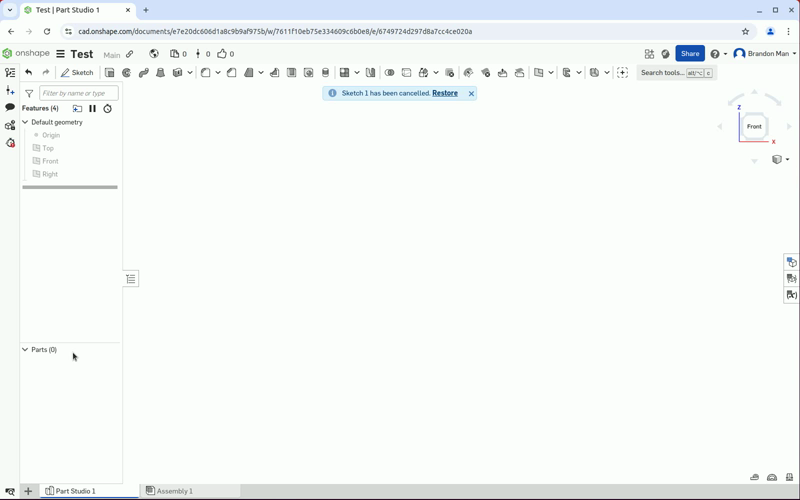
key(shift+s)
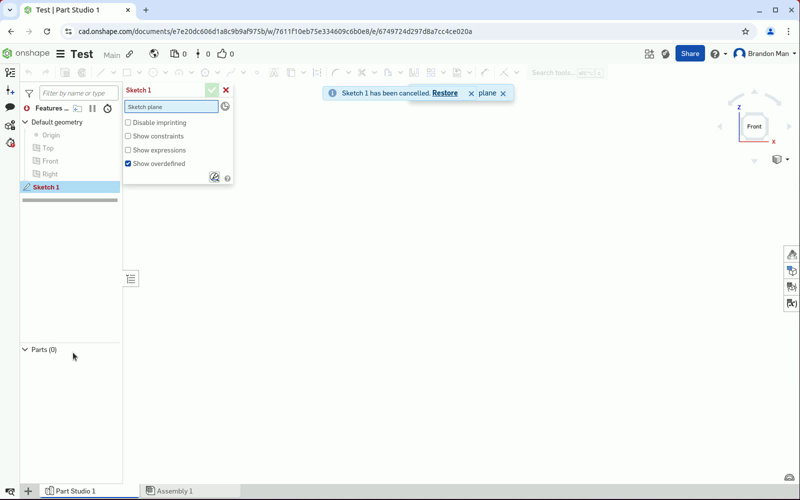
mouse_move(73, 163)
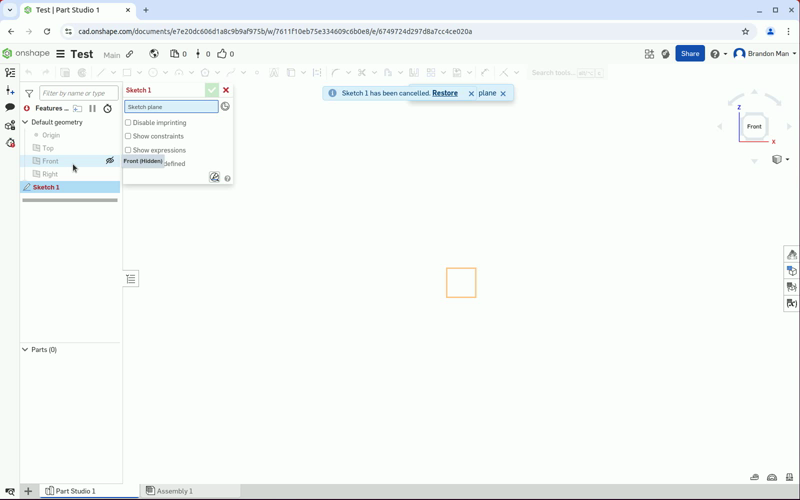
click(73, 163)
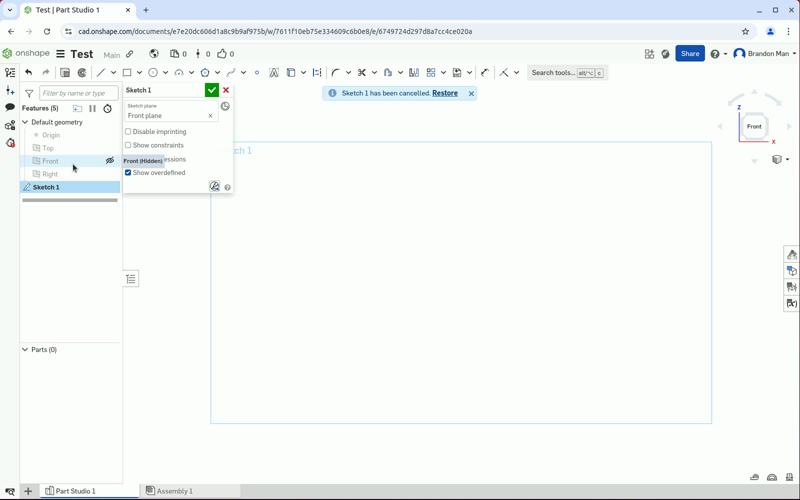
mouse_move(73, 352)
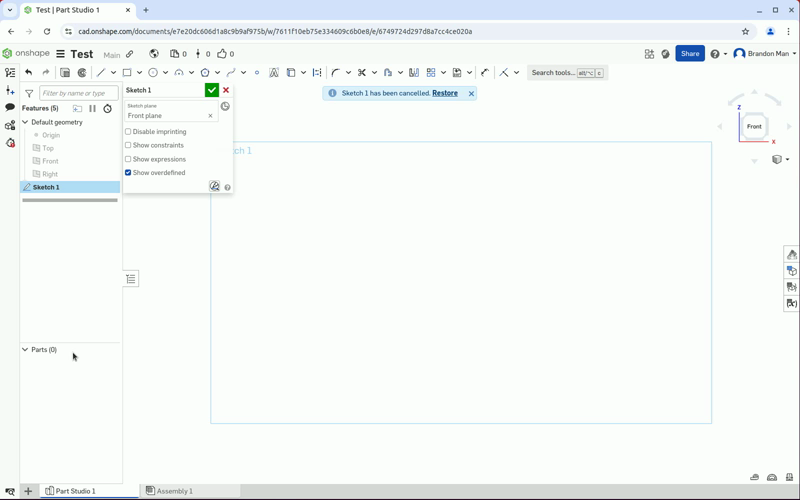
key(y)
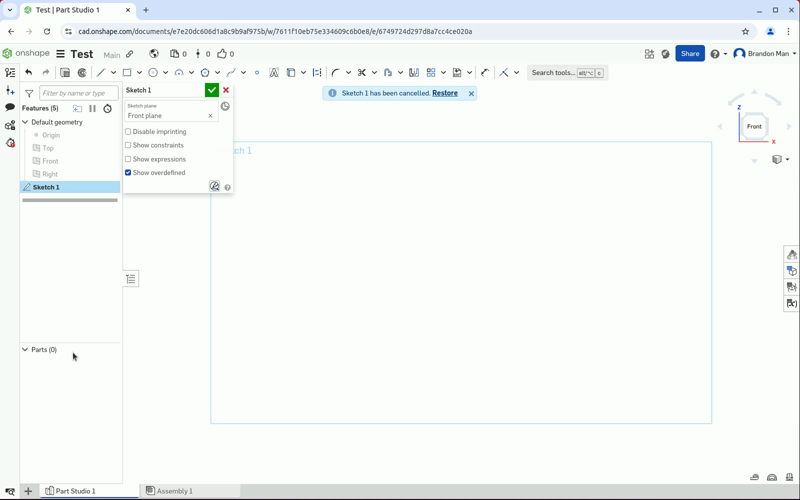
key(l)
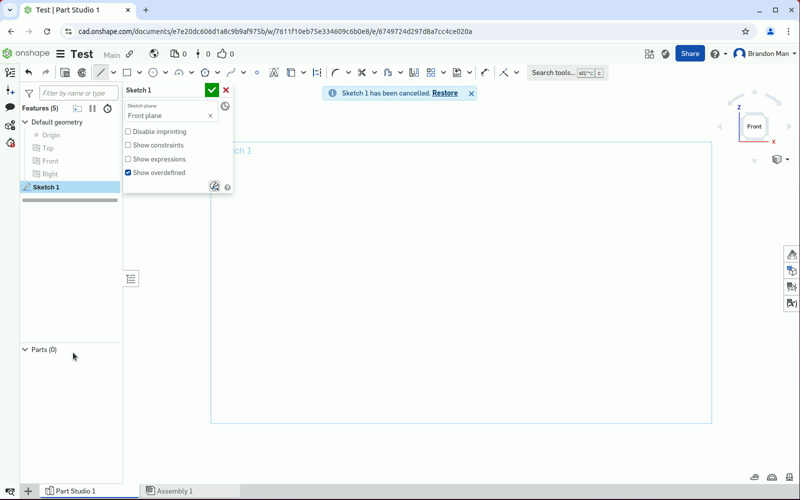
key_down(shift)
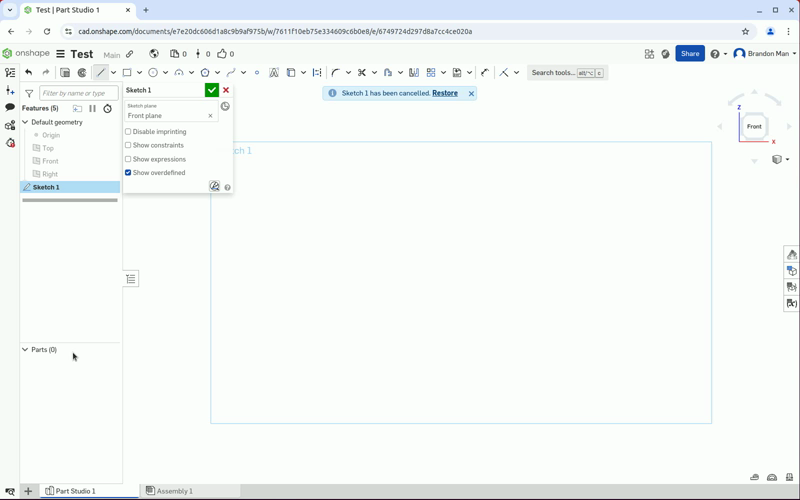
mouse_move(460, 282)
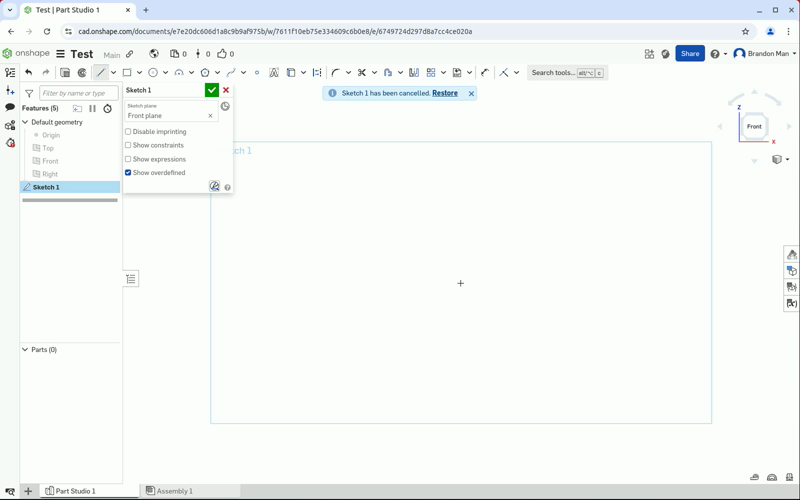
click(460, 282)
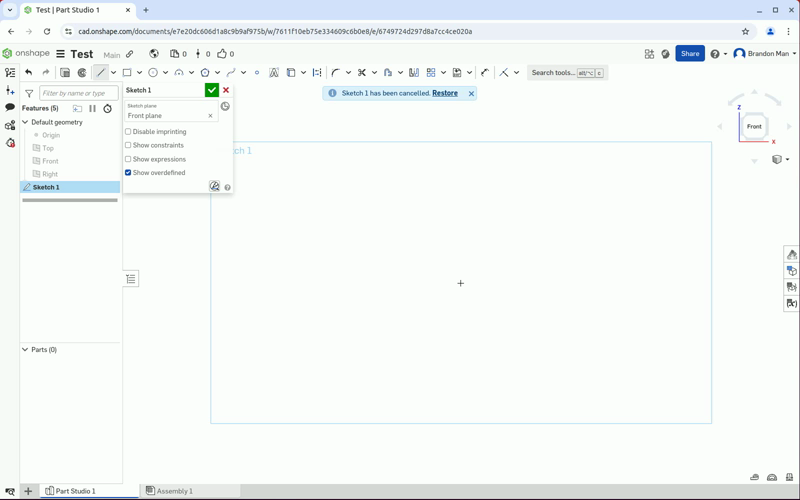
key_up(shift)
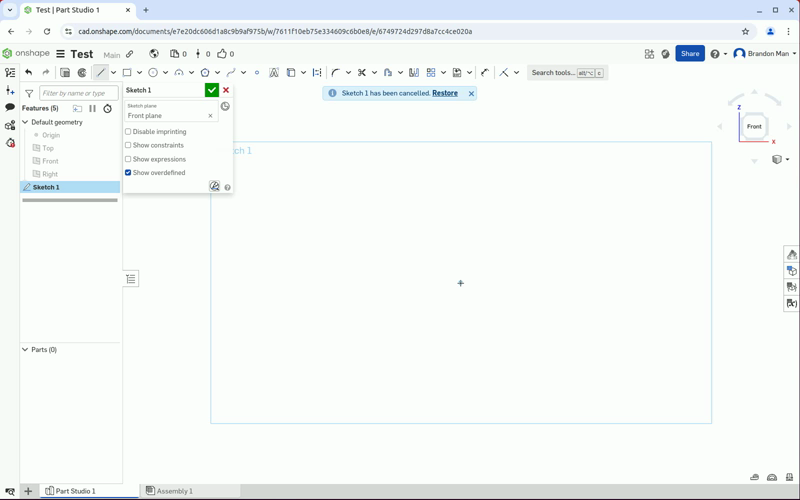
key_down(shift)
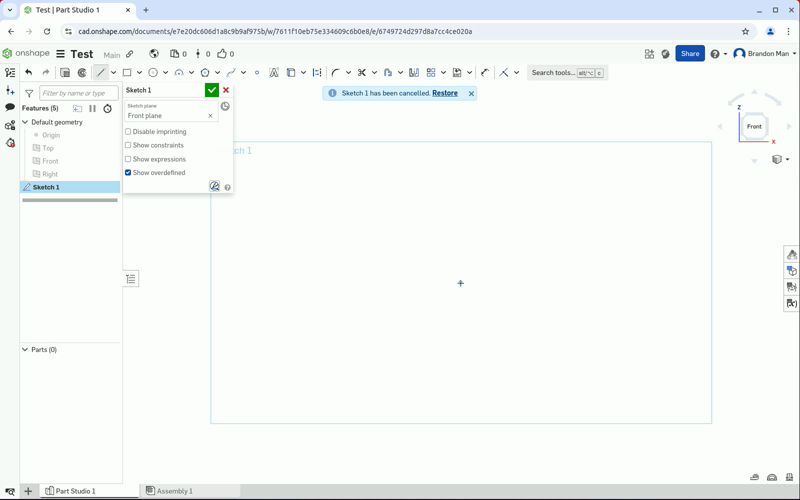
mouse_move(573, 282)
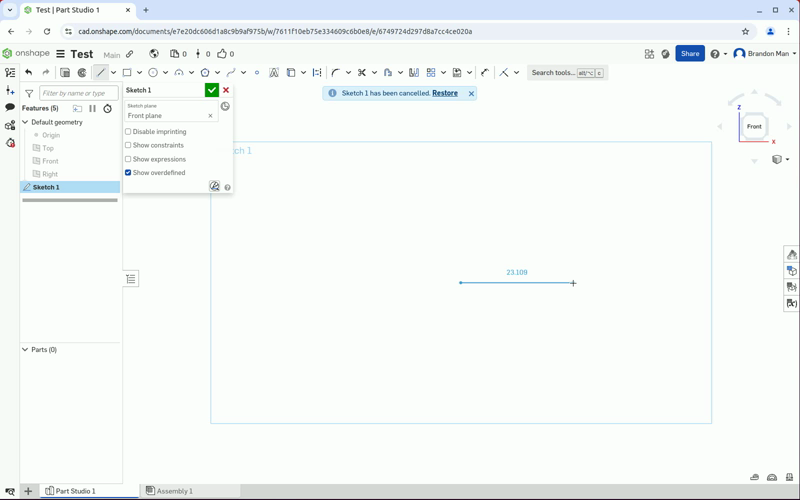
click(573, 282)
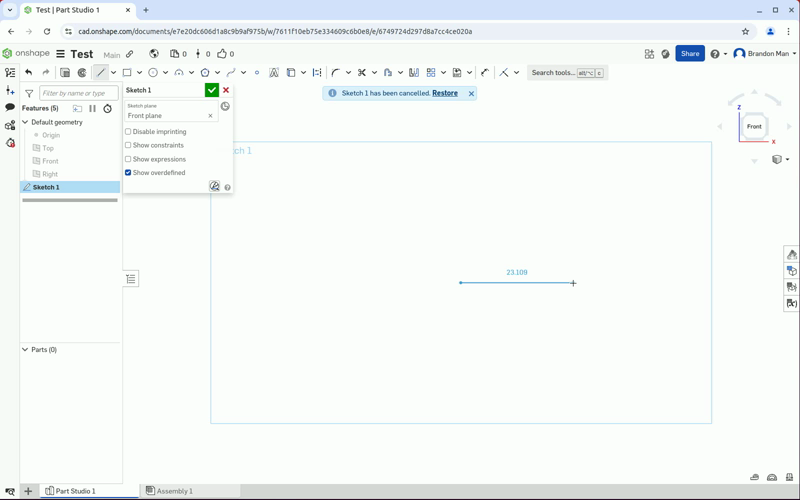
key_up(shift)
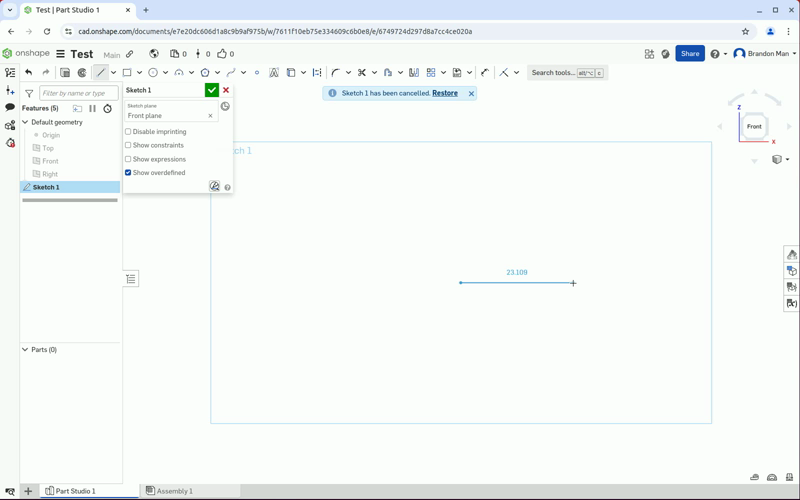
key_down(shift)
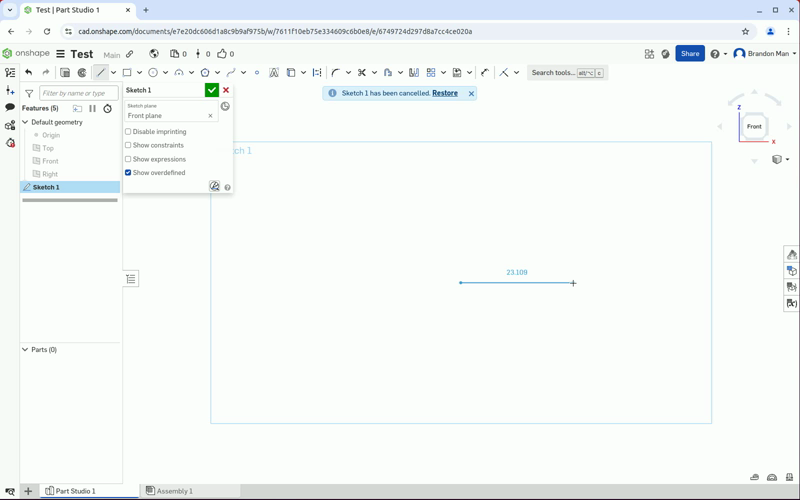
mouse_move(573, 213)
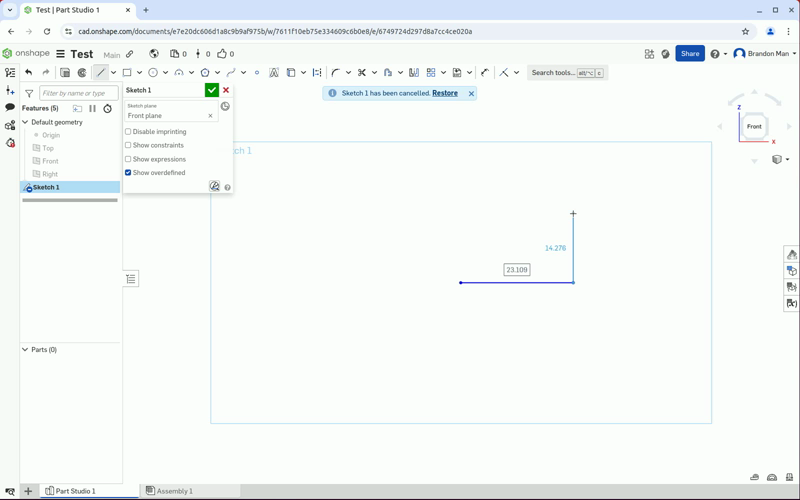
click(573, 213)
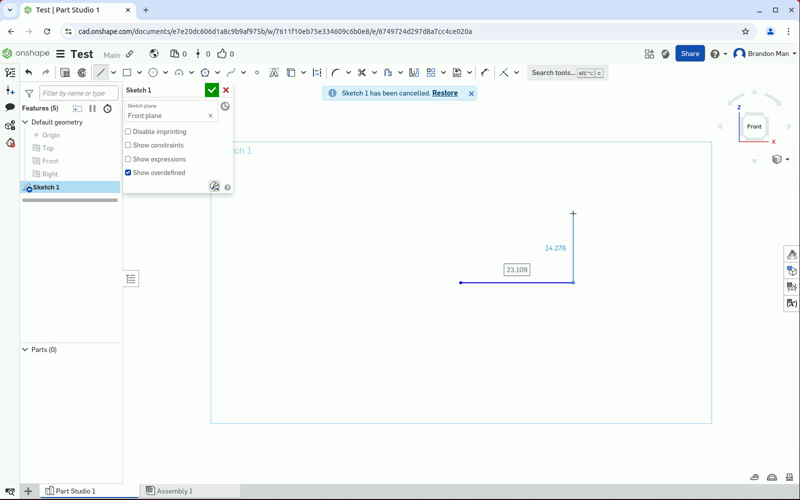
key_up(shift)
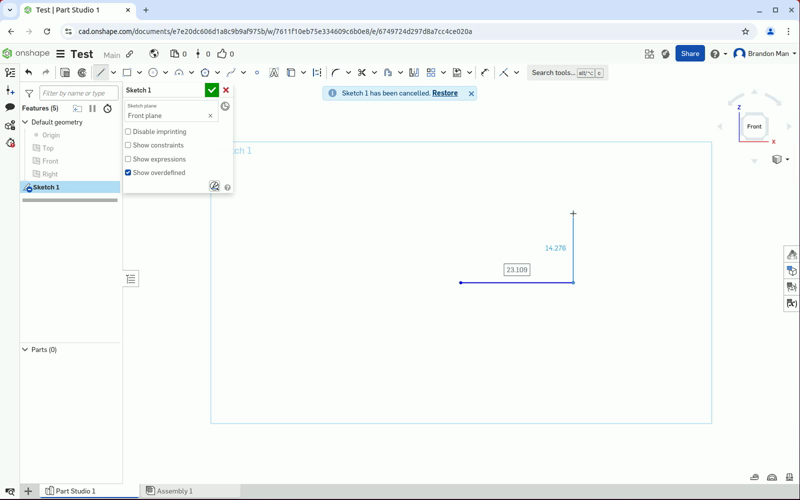
key_down(shift)
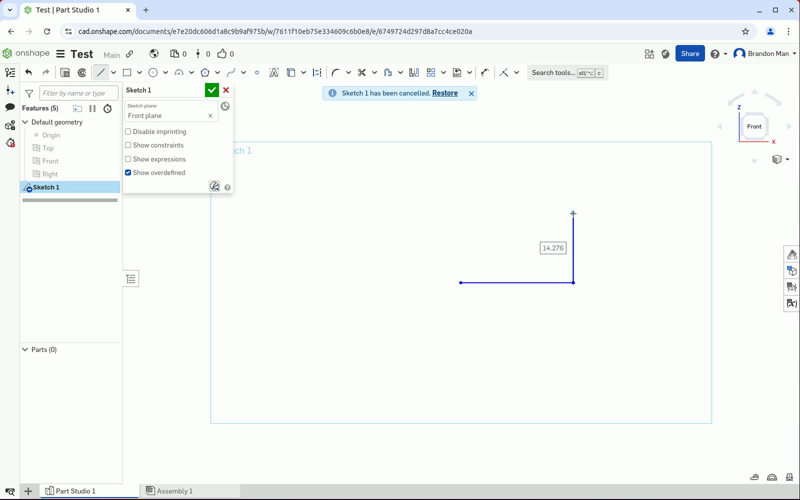
mouse_move(460, 213)
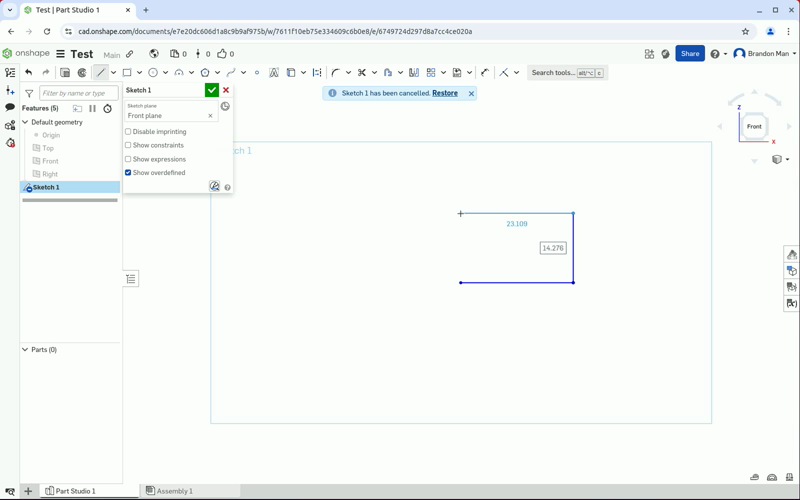
click(460, 213)
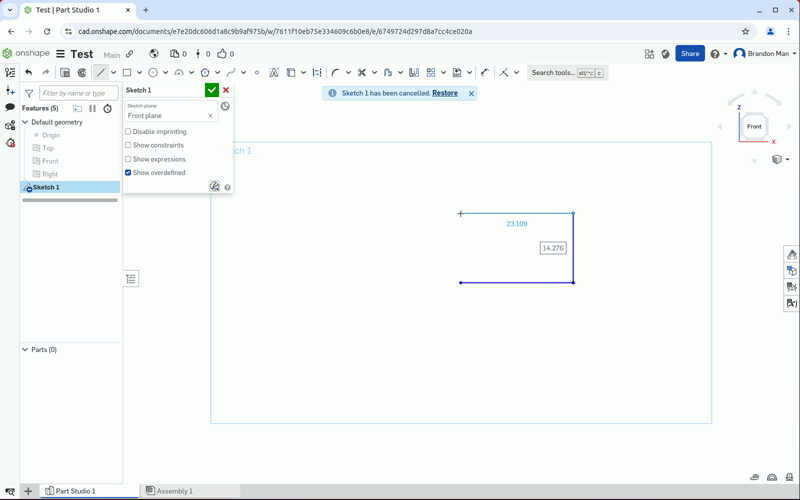
key_up(shift)
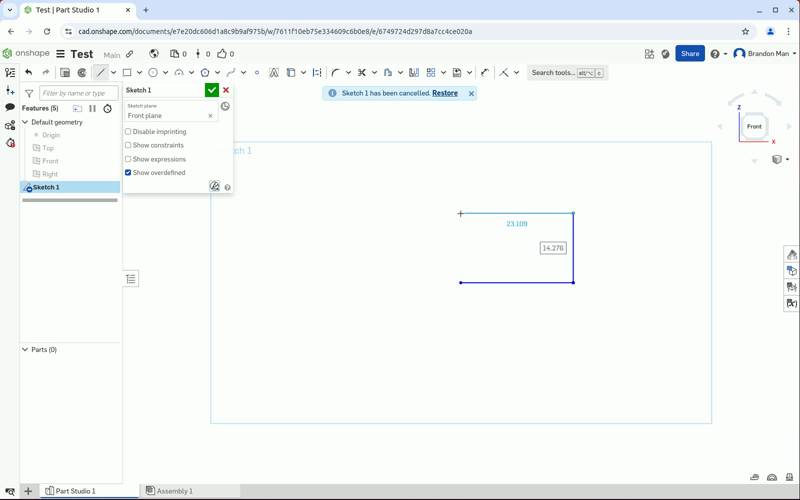
key_down(shift)
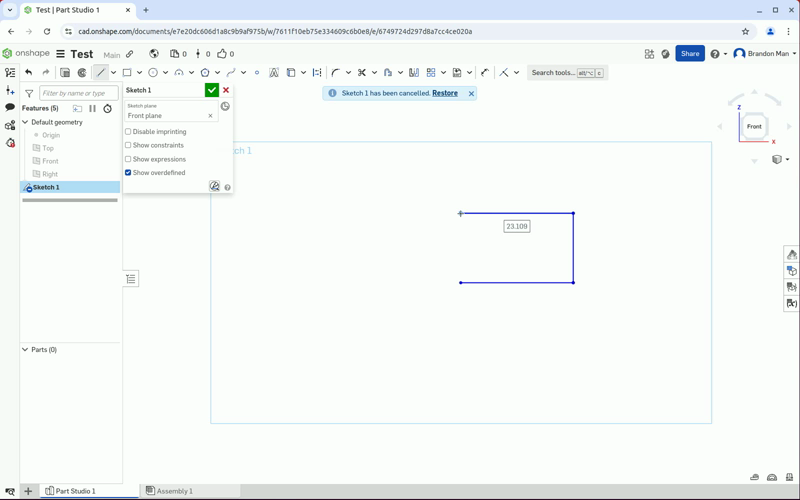
mouse_move(460, 282)
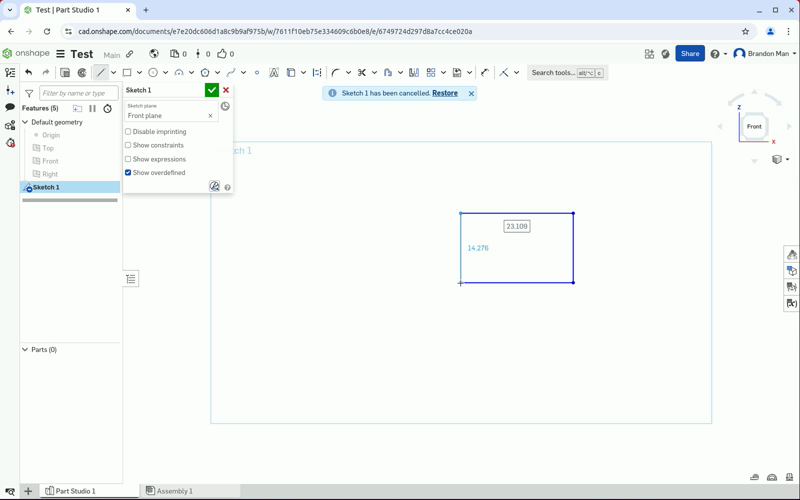
key_up(shift)
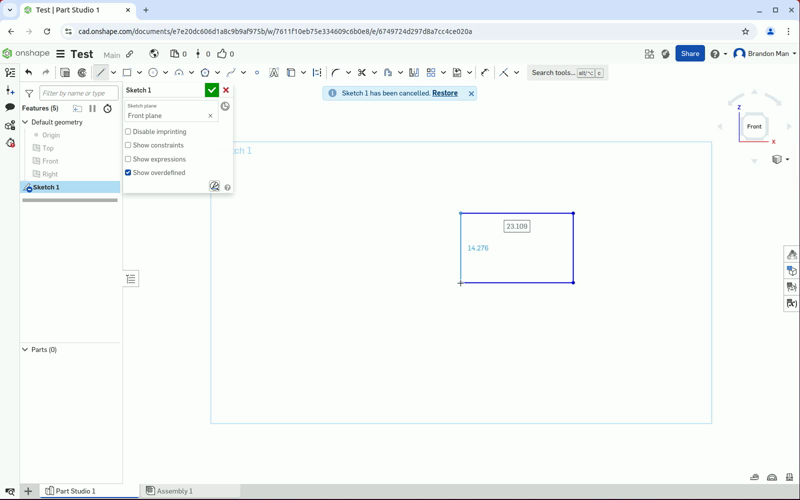
click(460, 282)
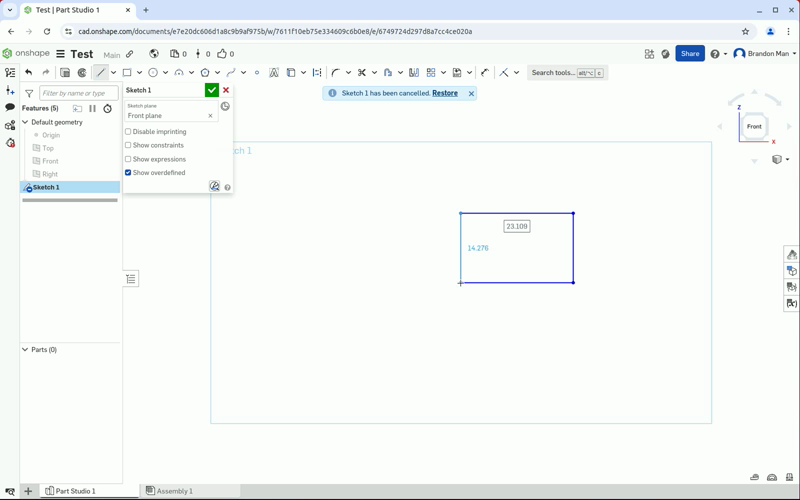
key(esc)
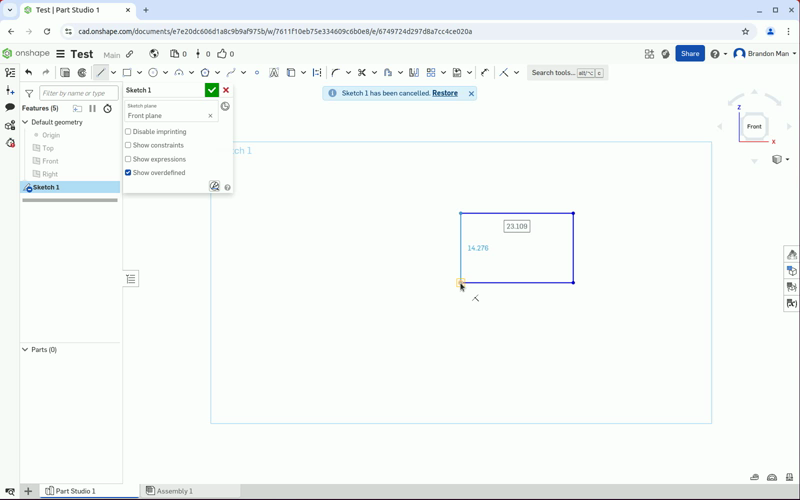
mouse_move(541, 273)
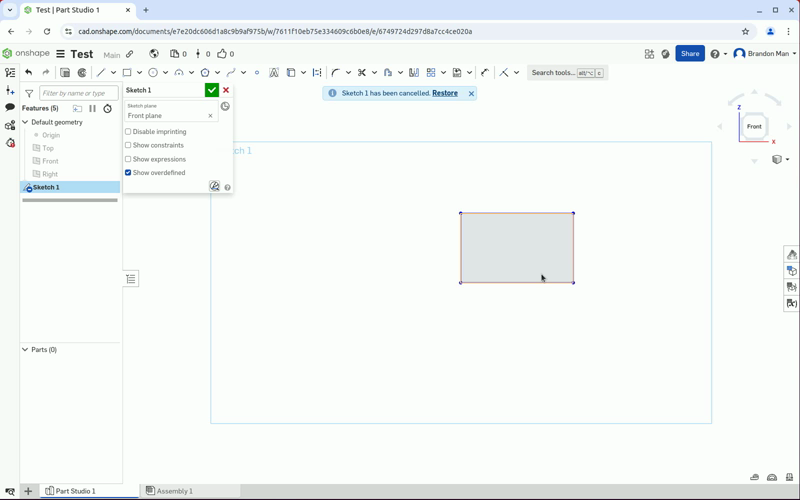
click(541, 273)
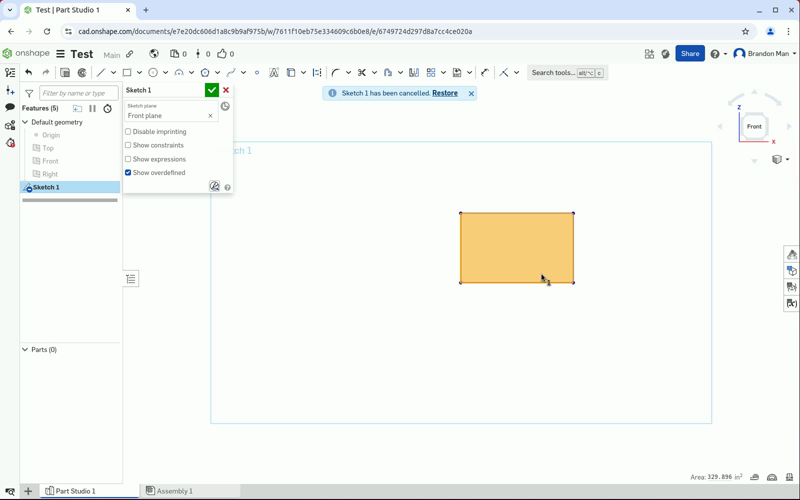
mouse_move(73, 352)
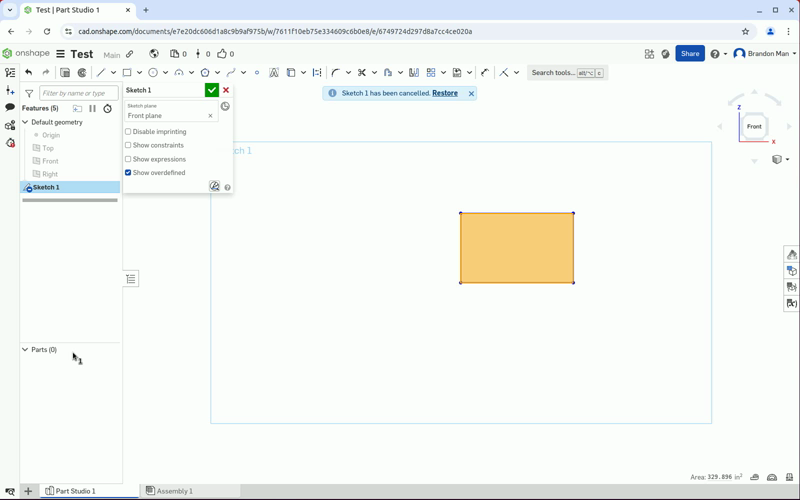
key(shift+y)
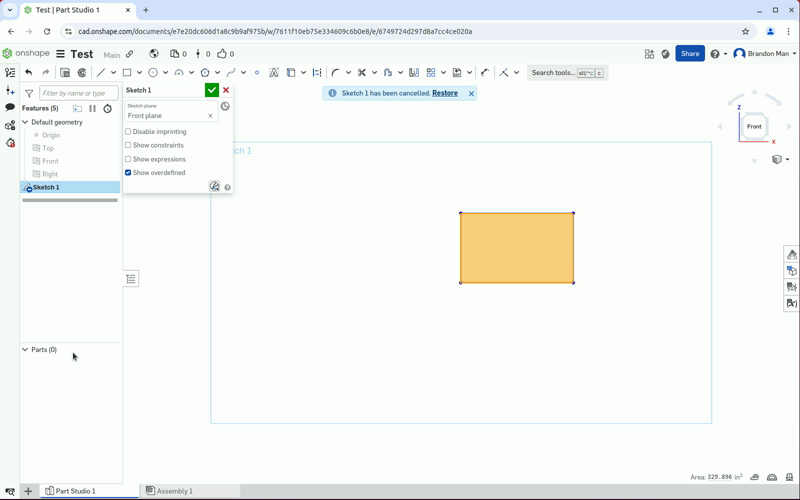
key(shift+e)
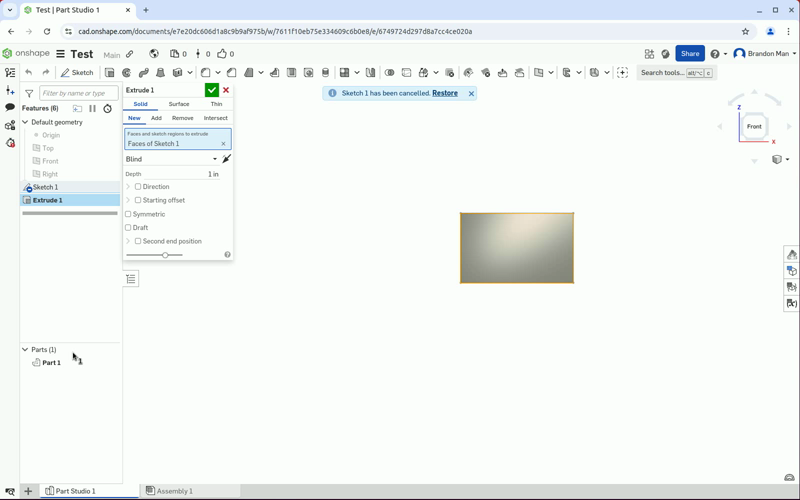
mouse_move(143, 106)
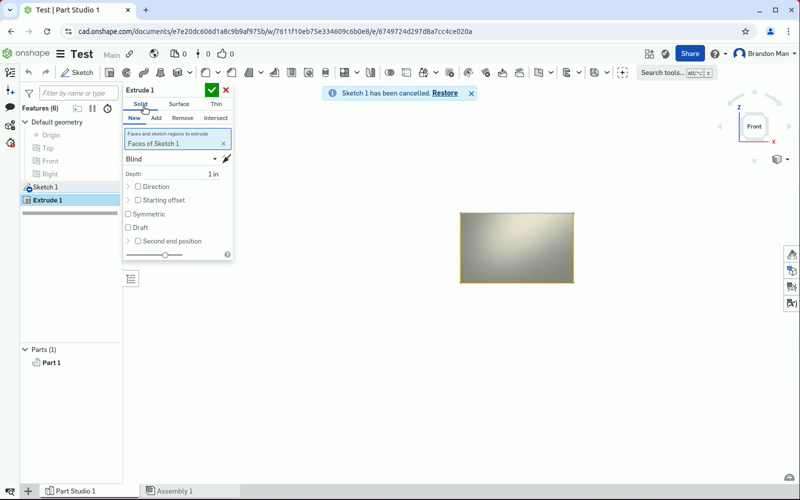
click(143, 106)
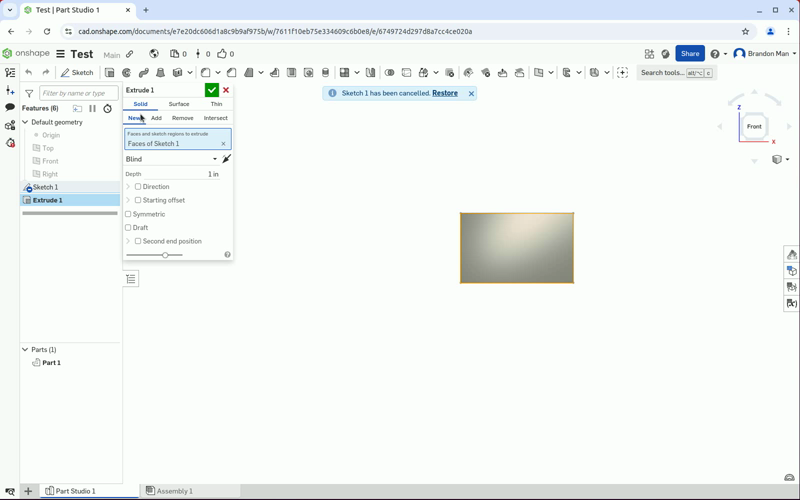
mouse_move(137, 120)
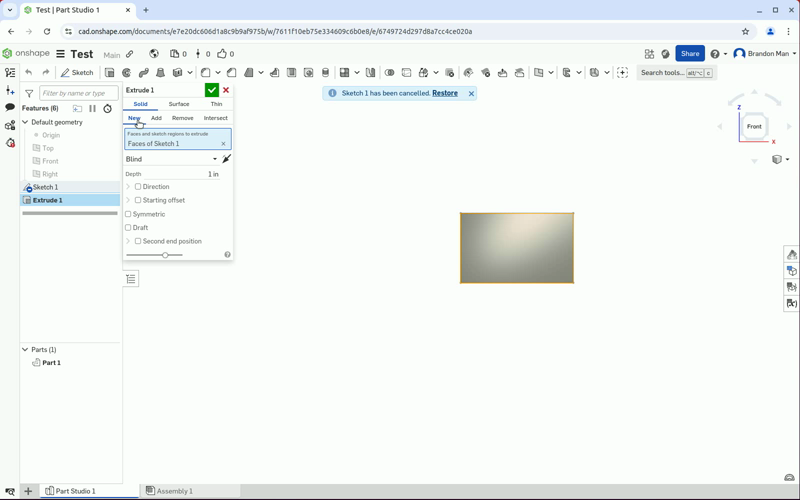
click(137, 120)
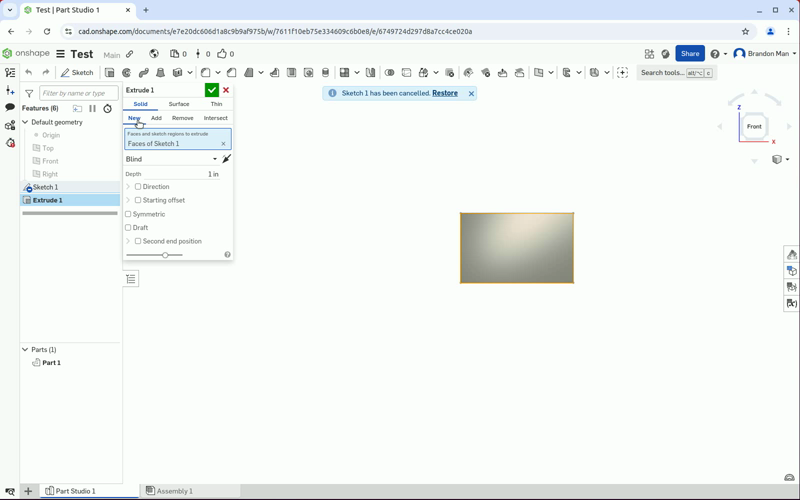
key(tab, 4)
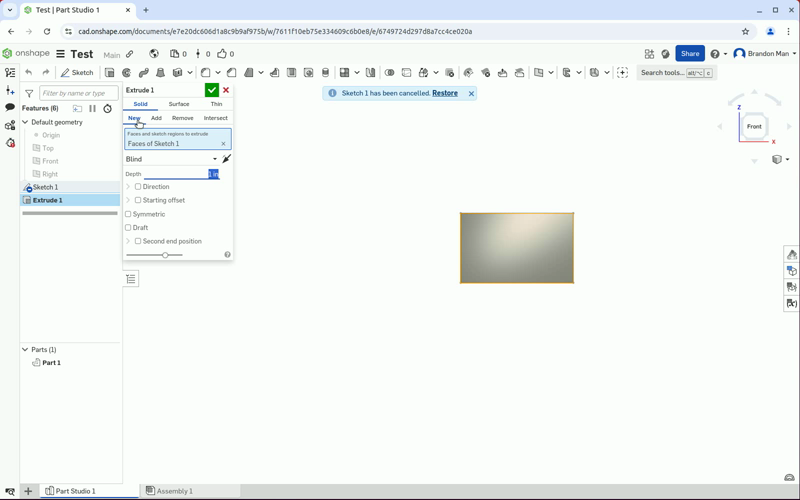
text(9.628)
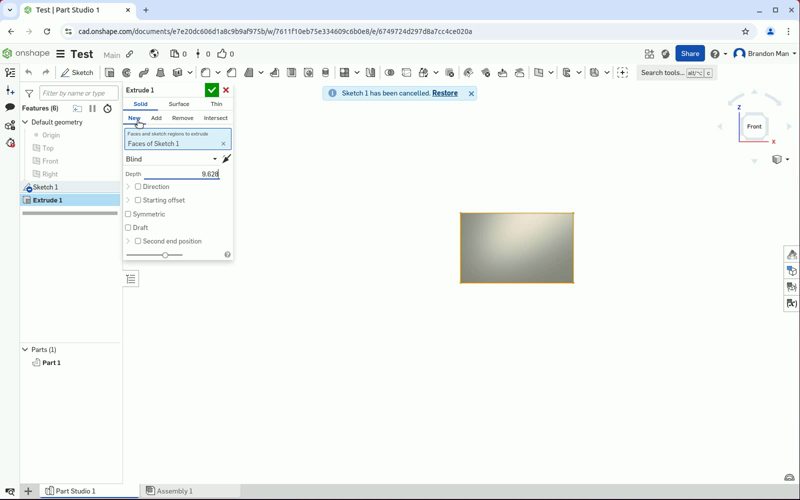
key(enter)
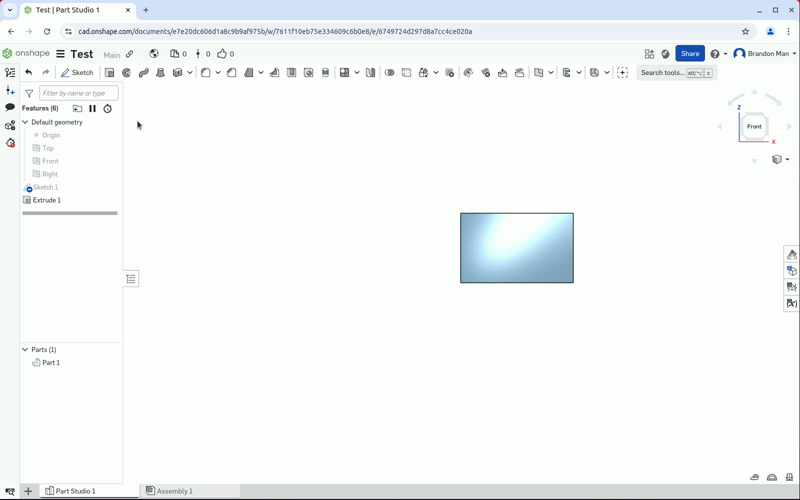
key(shift+h)
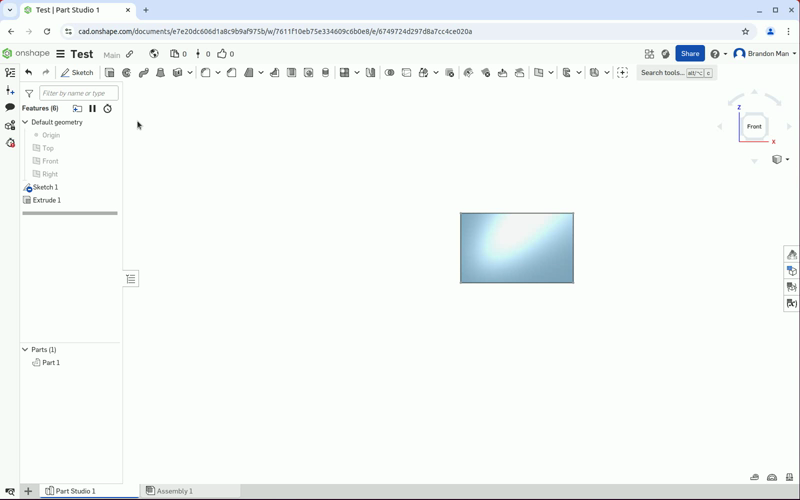
key(shift+h)
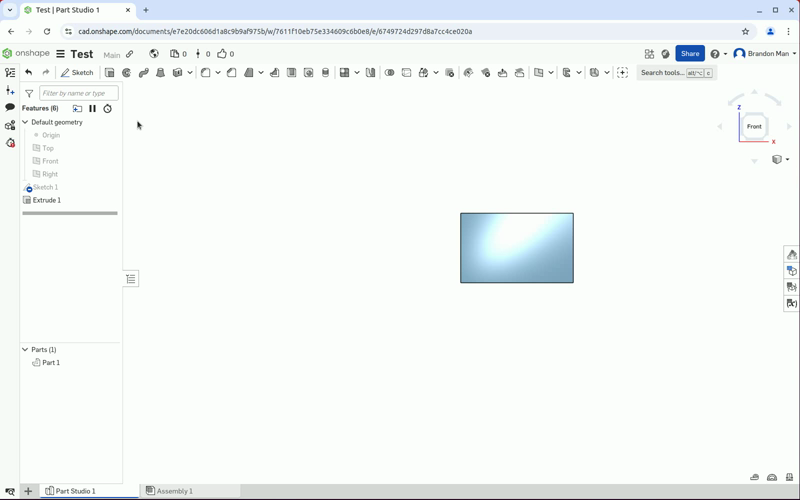
mouse_move(73, 189)
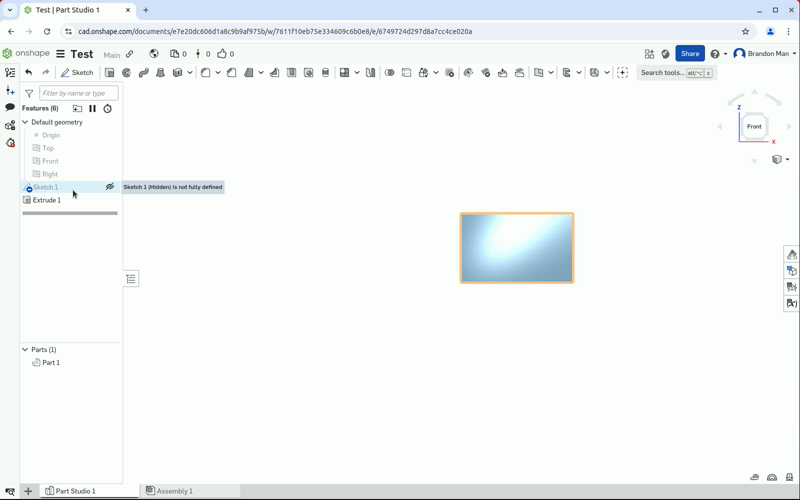
click(73, 189)
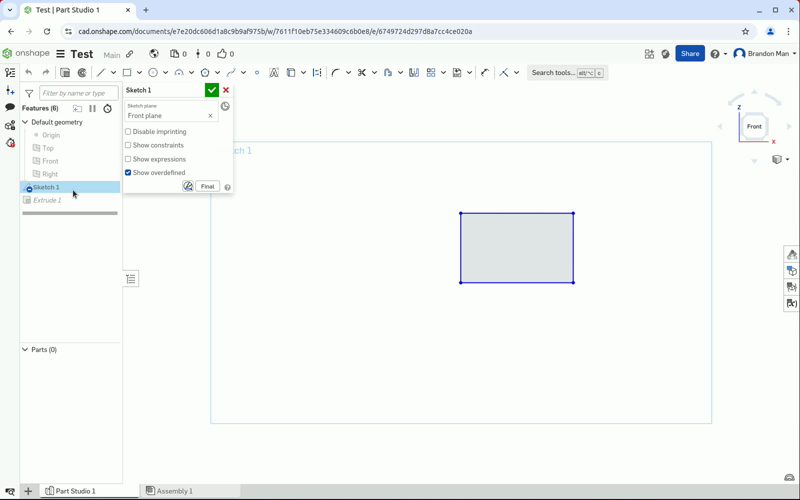
mouse_move(229, 92)
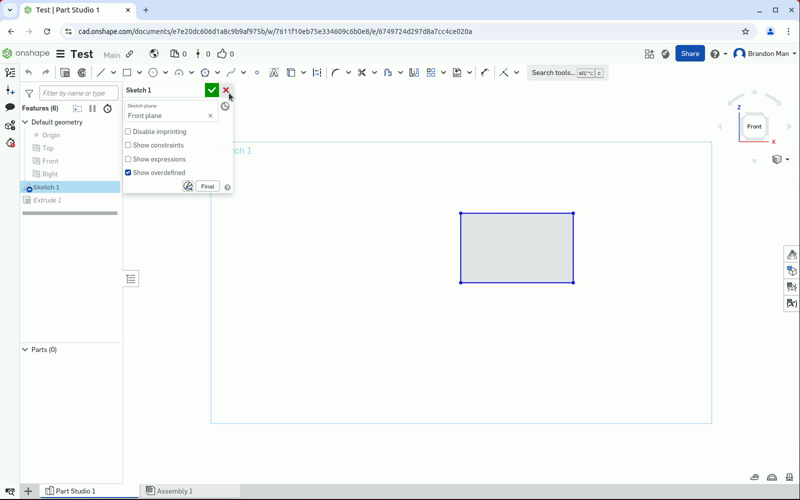
click(229, 92)
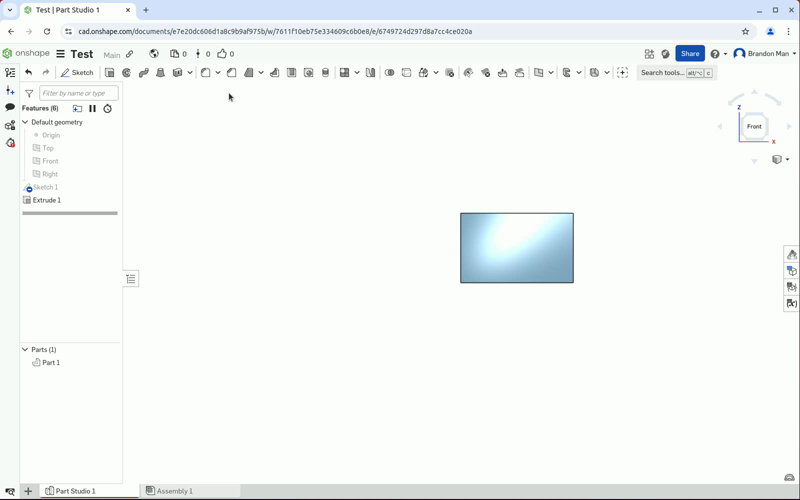
mouse_move(73, 352)
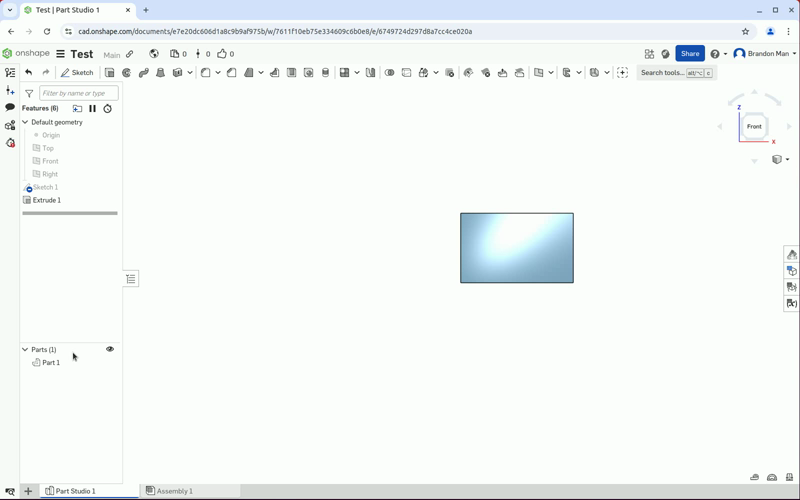
key(y)
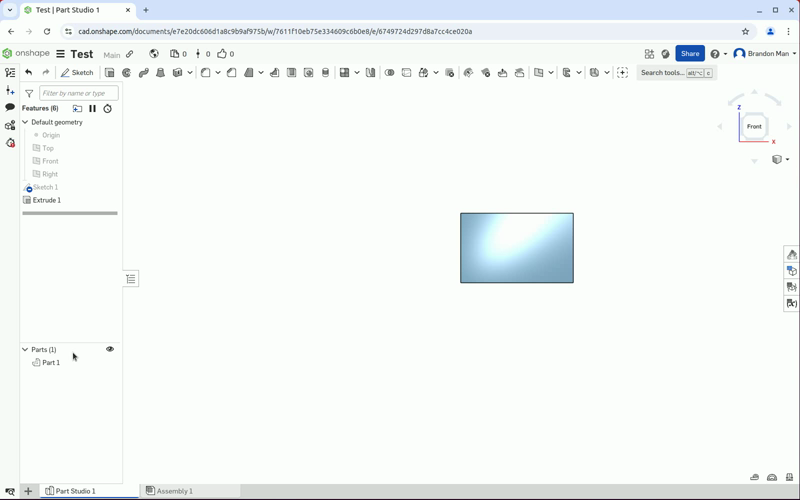
key(shift+p)
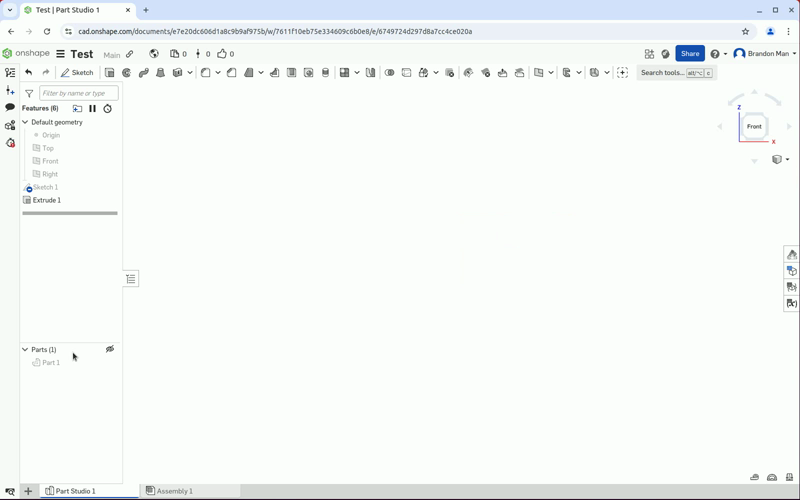
key(space)
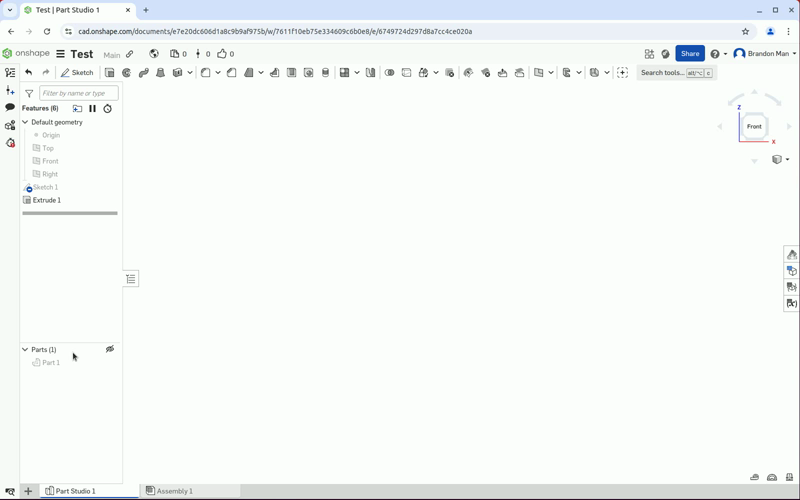
key_down(shift)
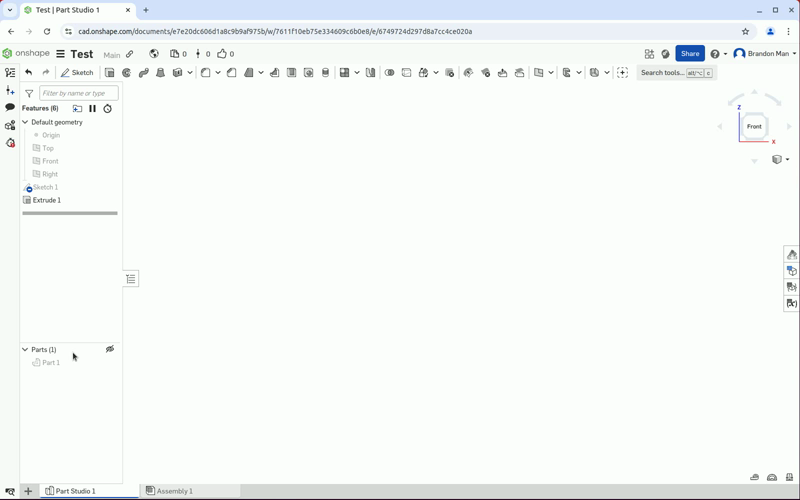
key(left)
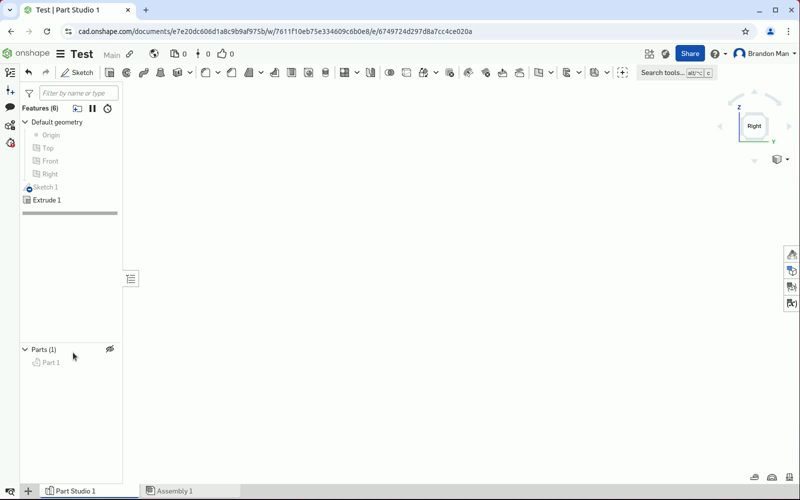
key_up(shift)
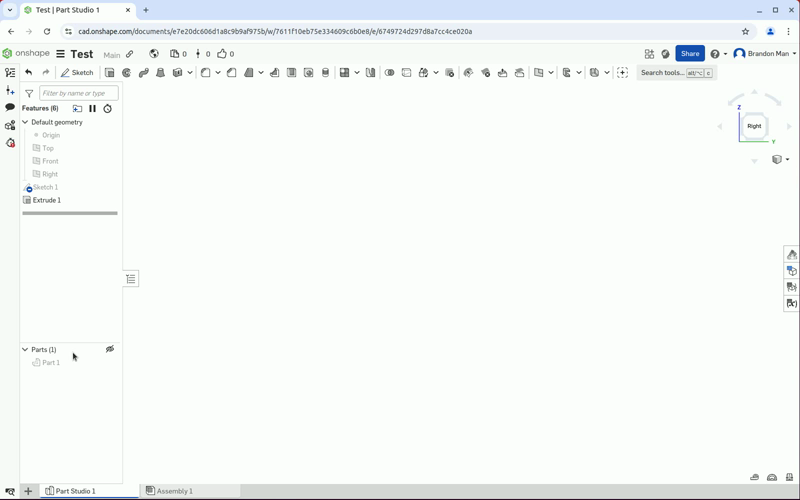
mouse_move(73, 352)
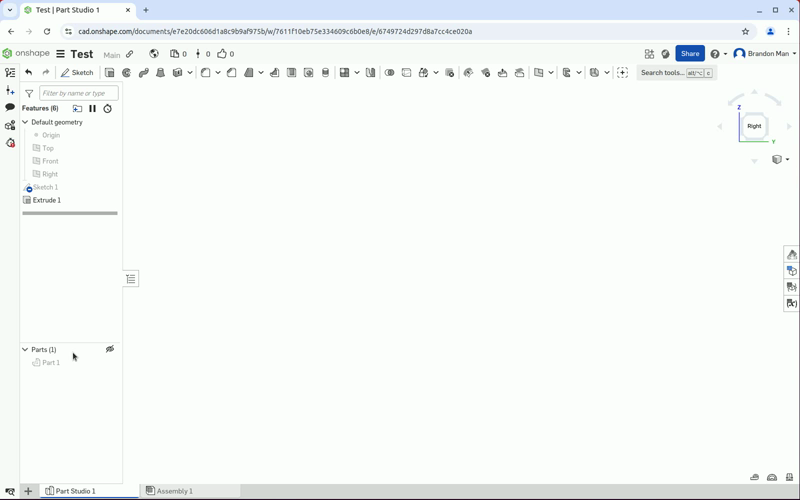
key(shift+y)
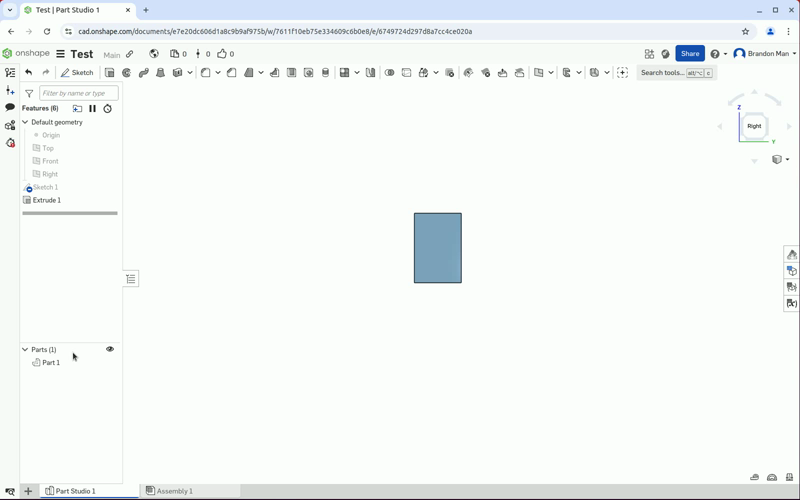
mouse_move(541, 75)
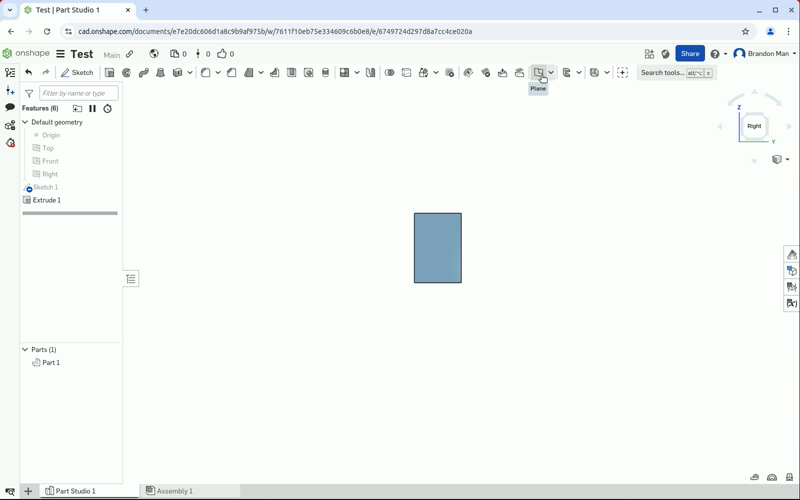
click(541, 75)
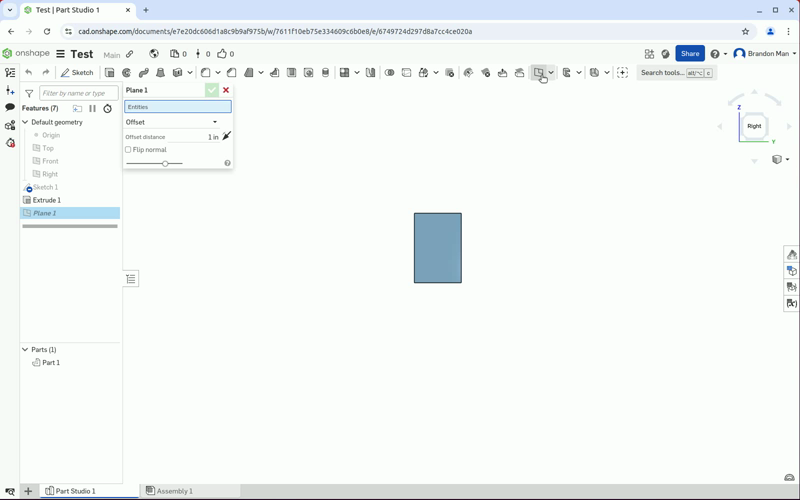
mouse_move(73, 176)
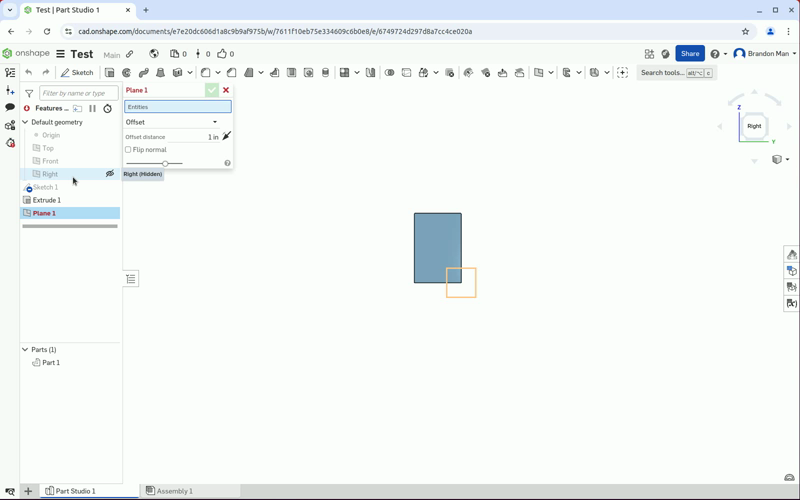
click(73, 176)
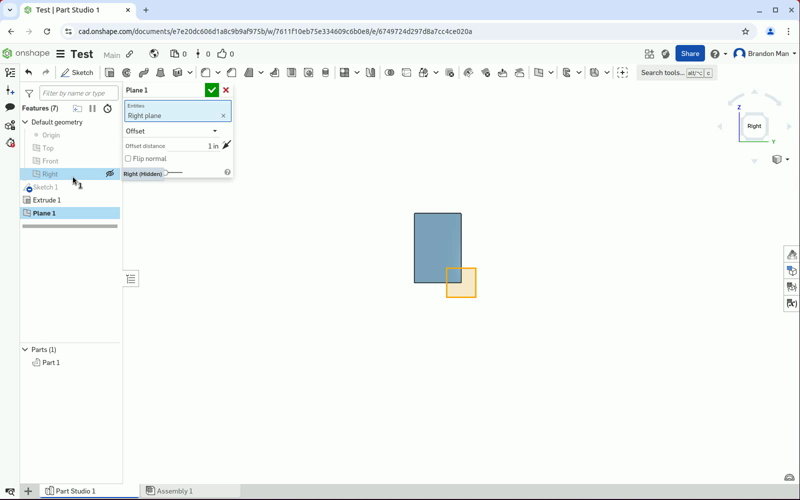
key(tab, 2)
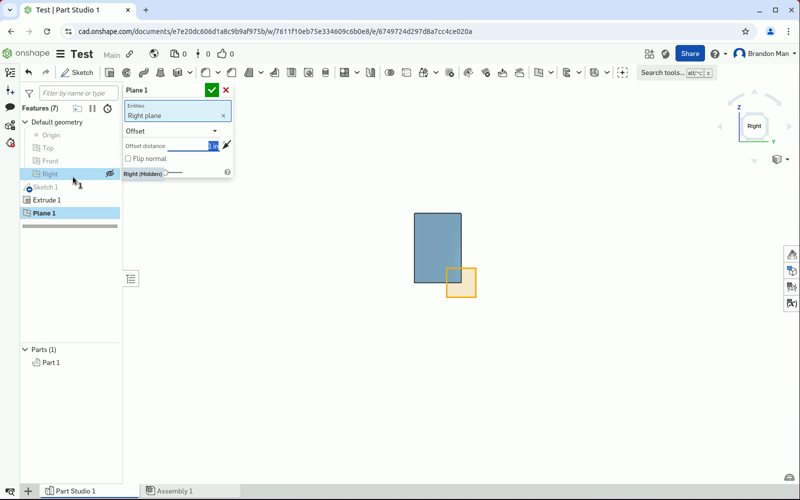
text(23.108)
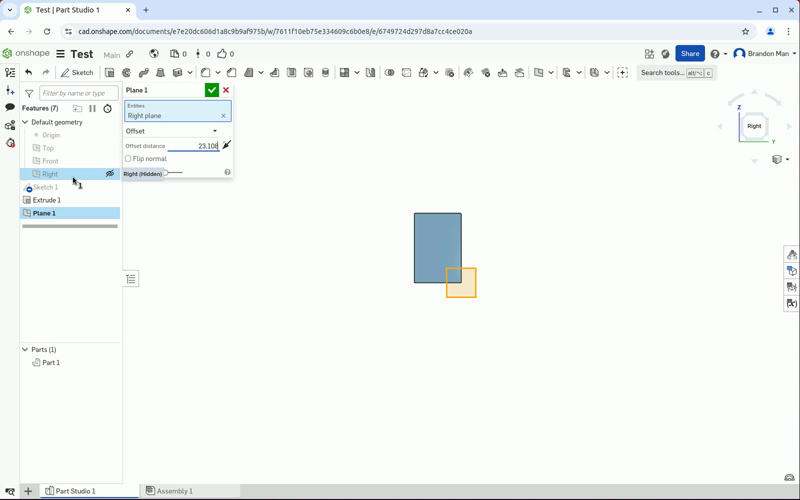
key(enter, 2)
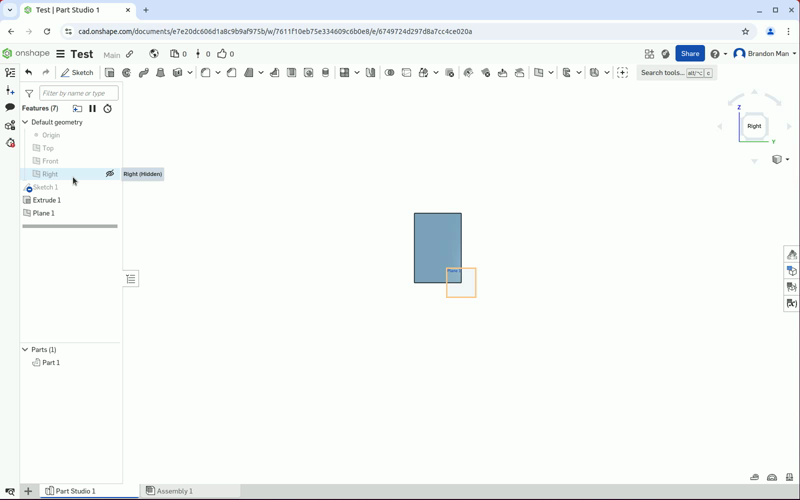
key(shift+s)
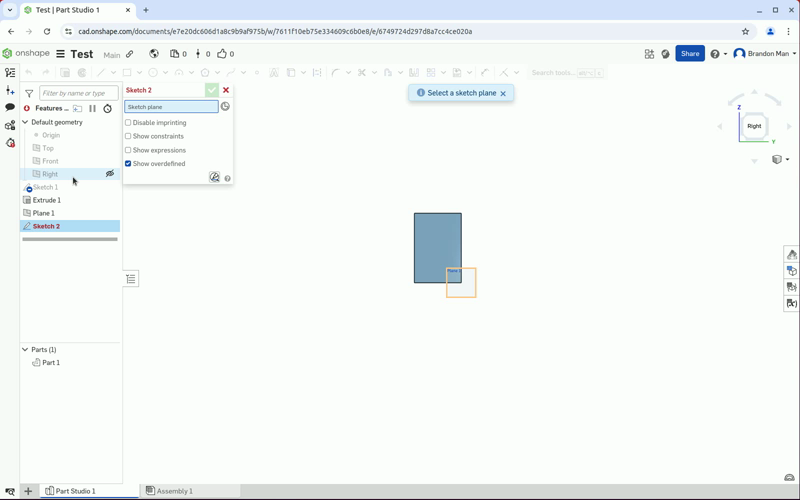
mouse_move(73, 215)
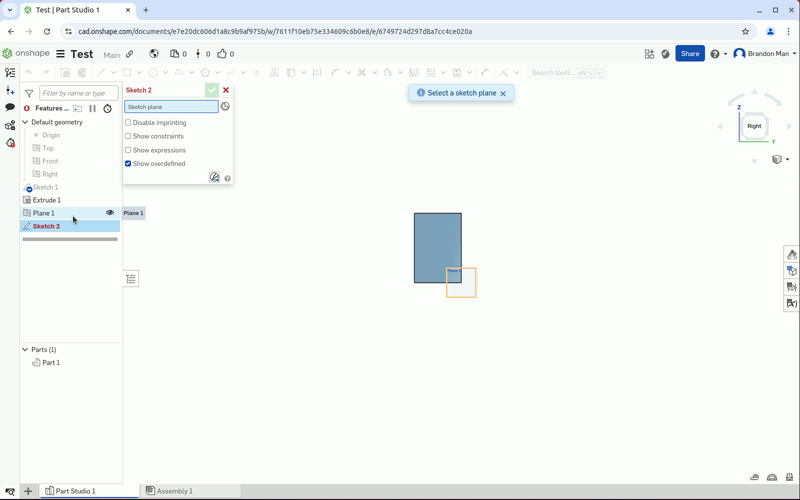
click(73, 215)
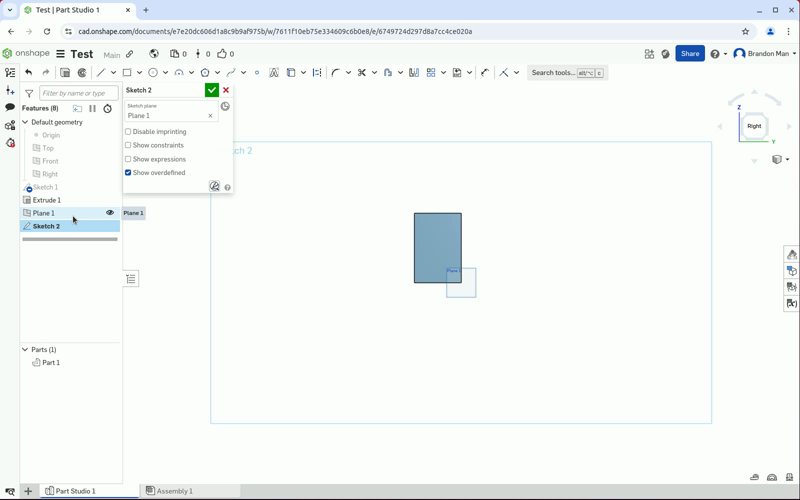
mouse_move(73, 352)
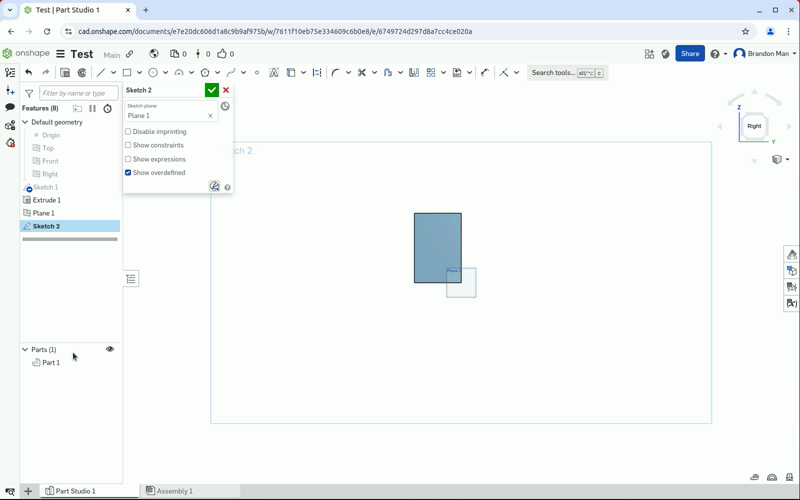
key(y)
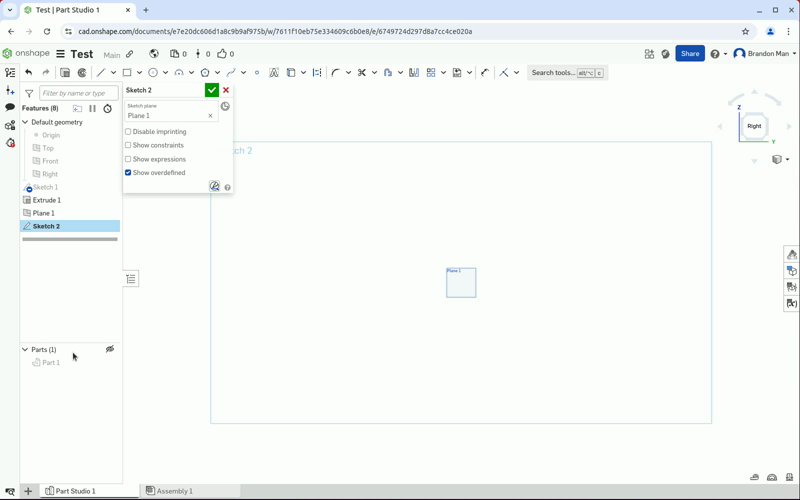
key(c)
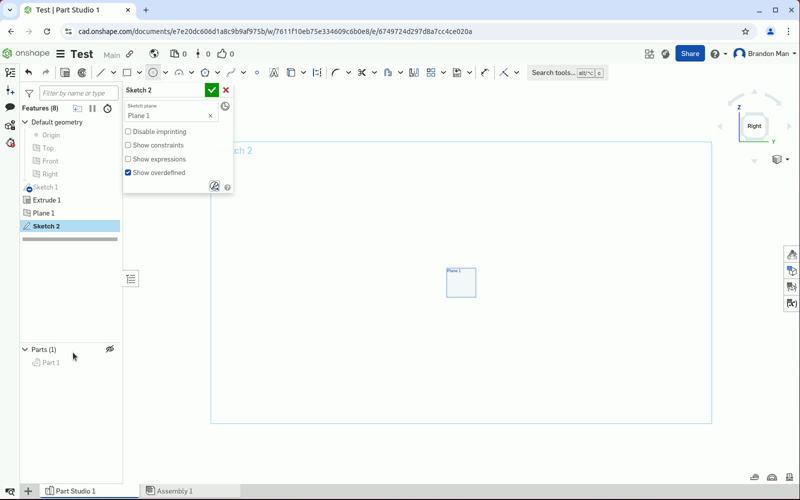
key_down(shift)
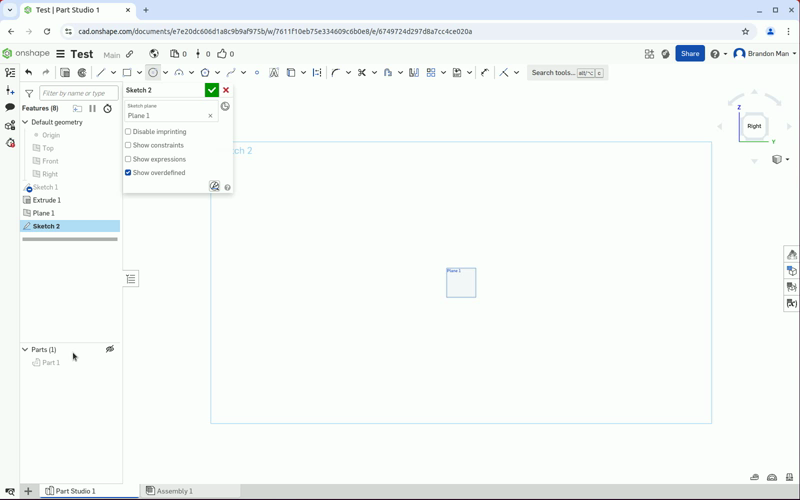
mouse_move(437, 240)
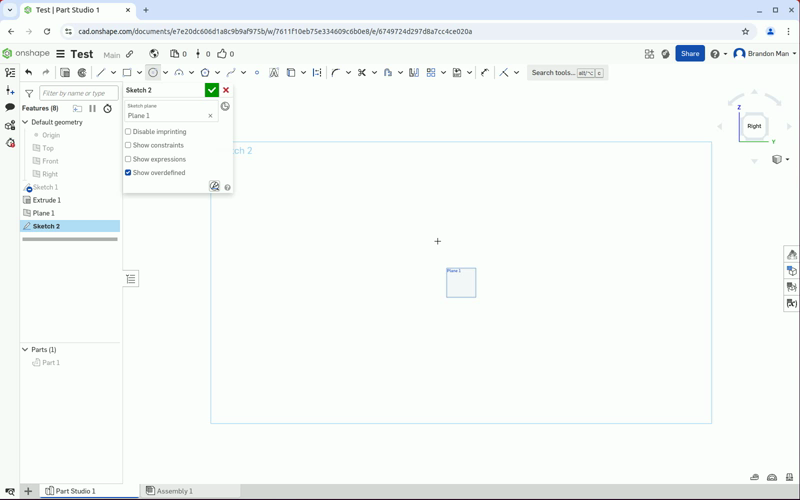
click(437, 240)
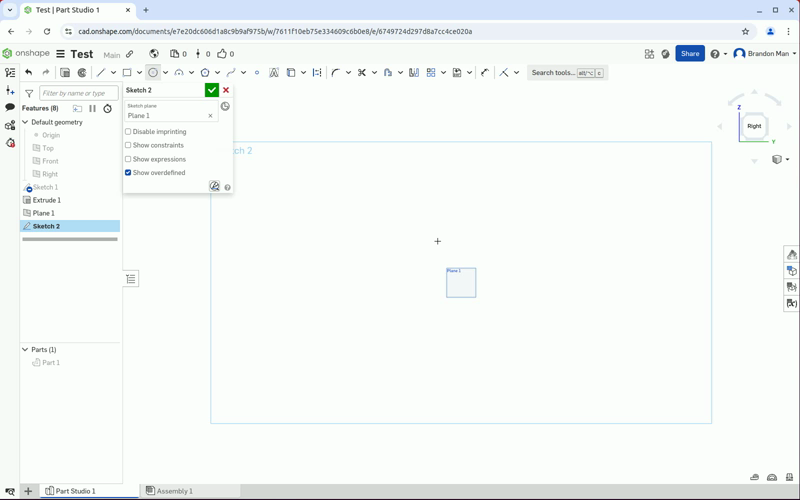
key_up(shift)
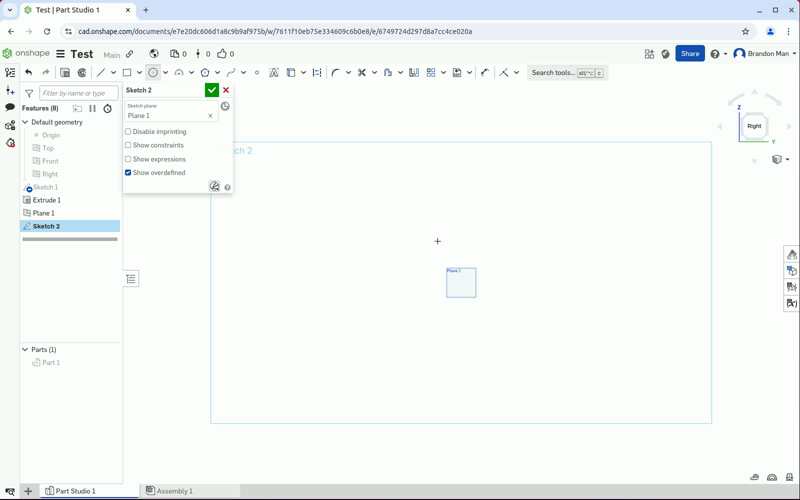
mouse_move(451, 240)
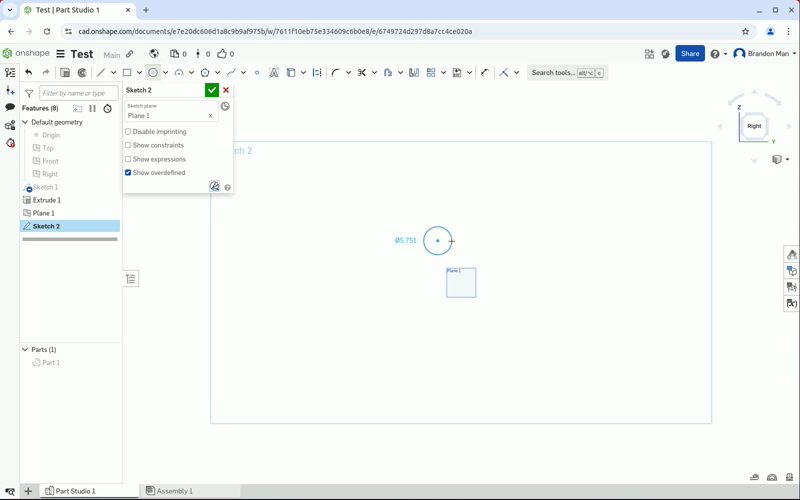
click(451, 240)
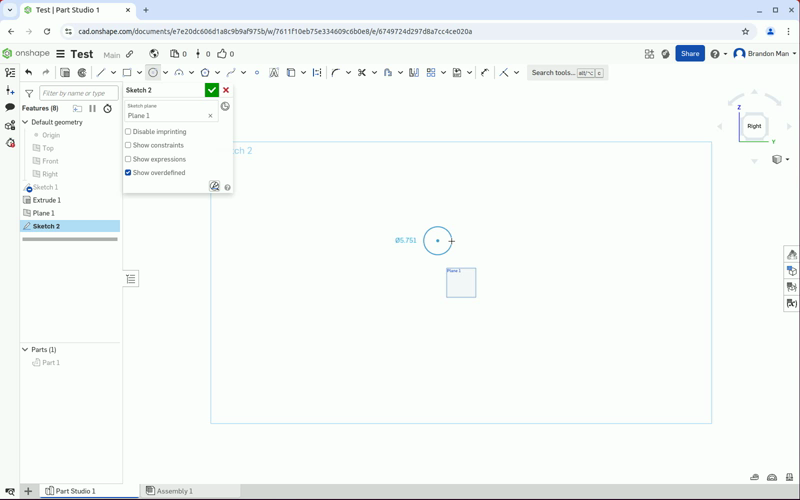
key(esc)
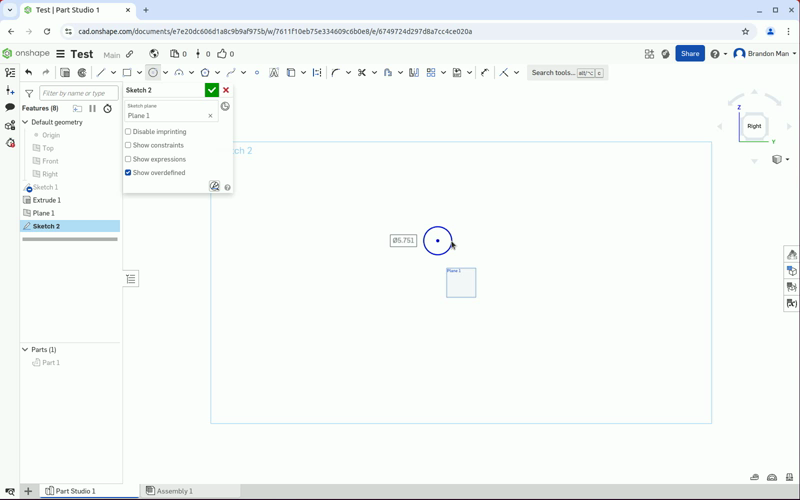
mouse_move(433, 239)
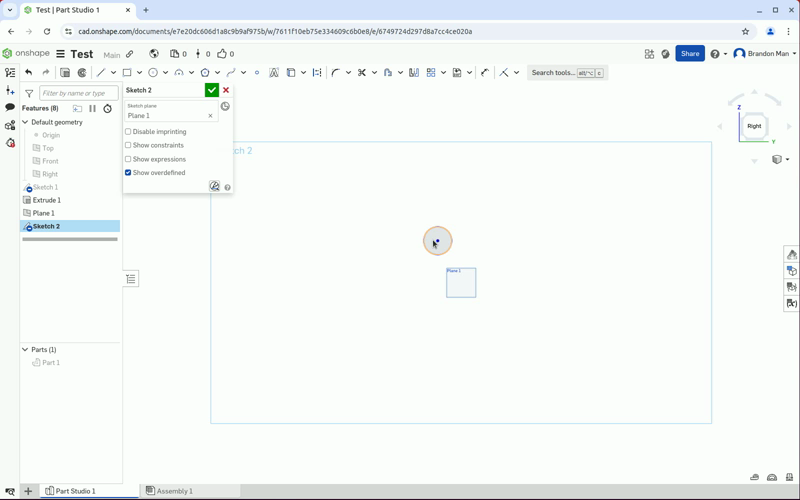
scroll(6)
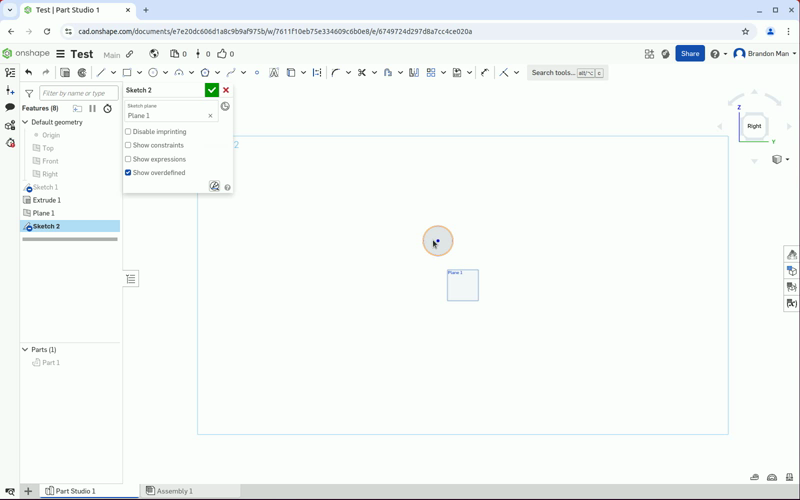
scroll(6)
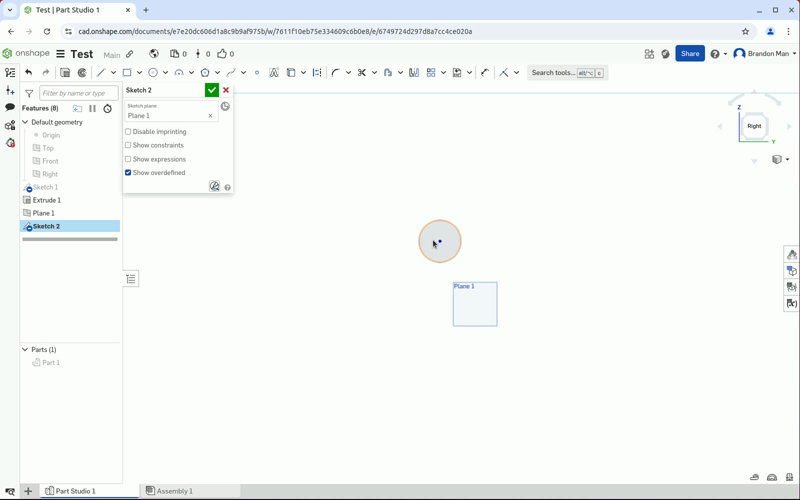
scroll(6)
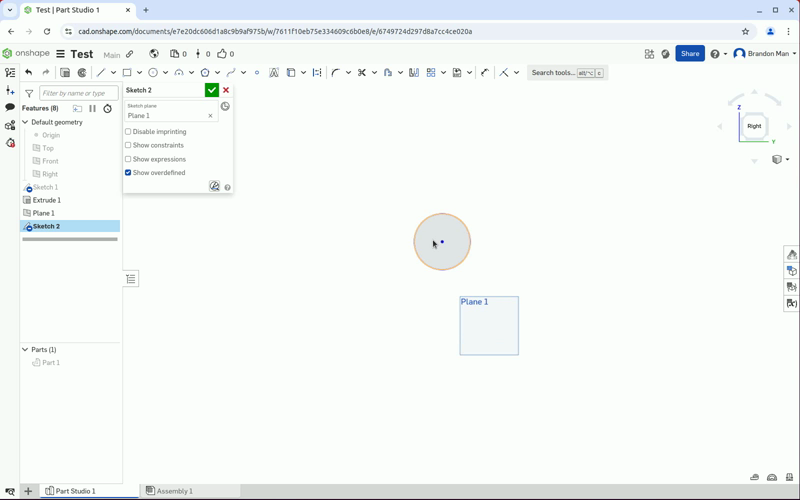
scroll(6)
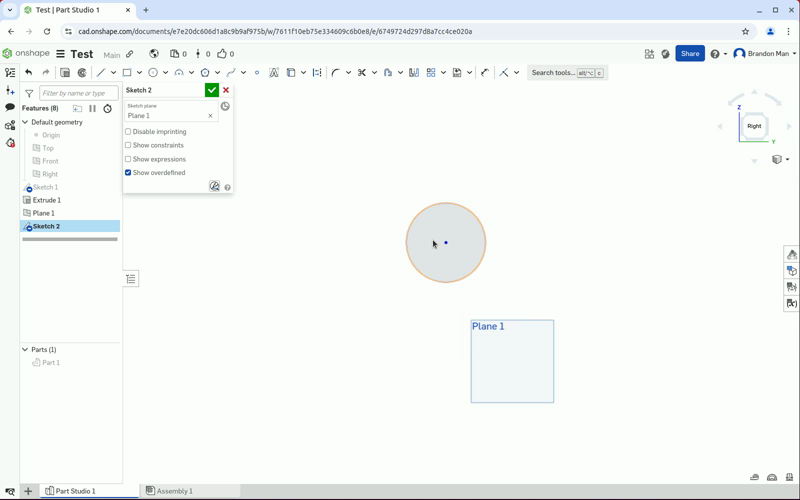
scroll(6)
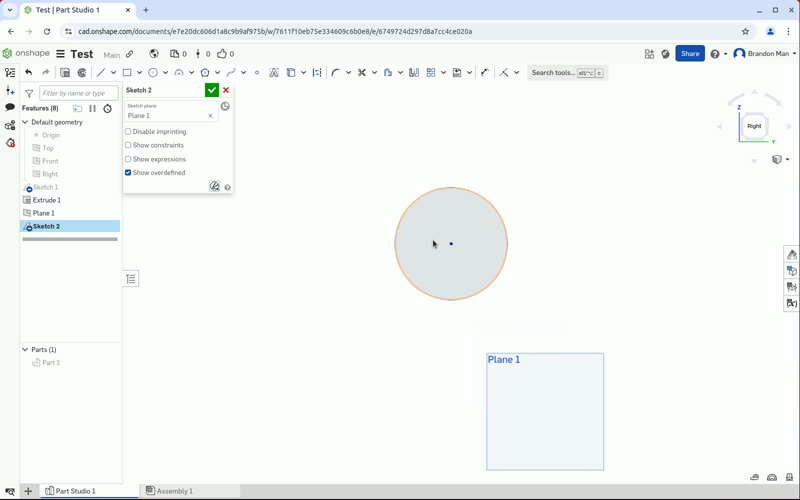
scroll(6)
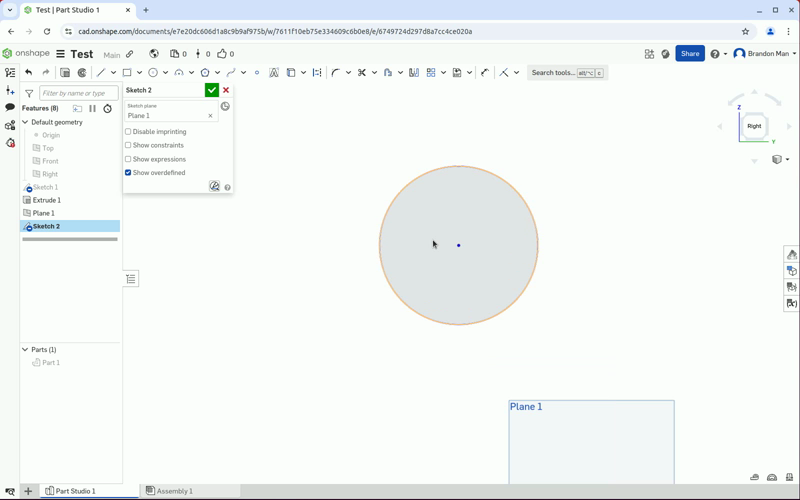
scroll(6)
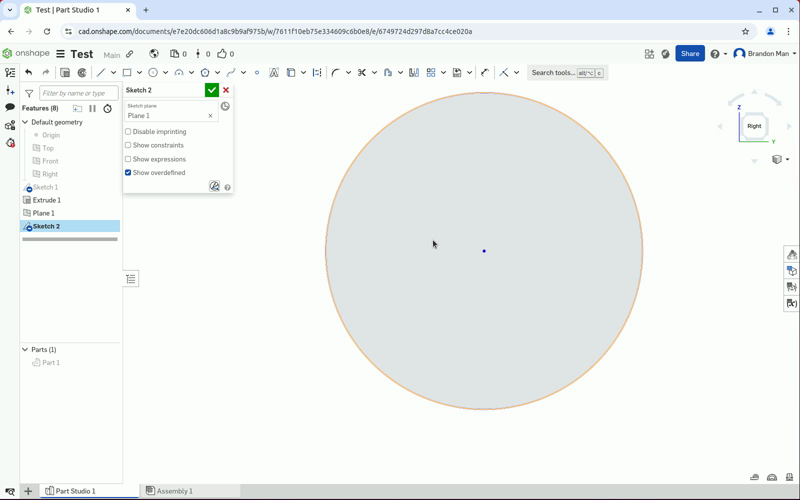
click(433, 239)
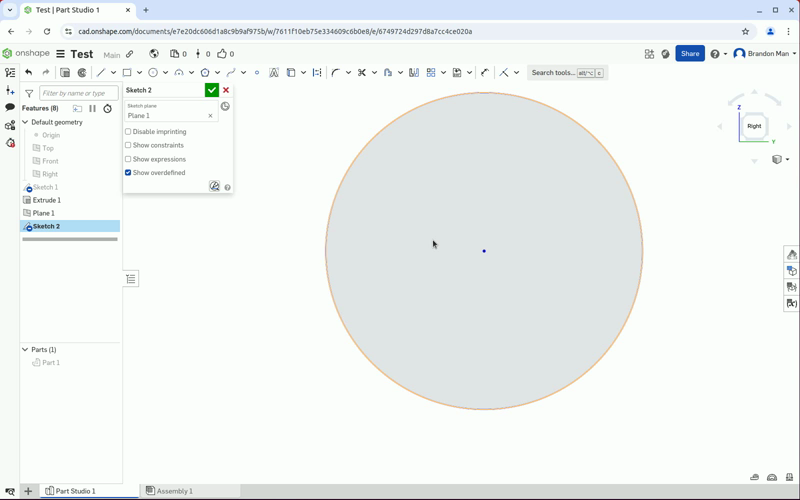
scroll(-6)
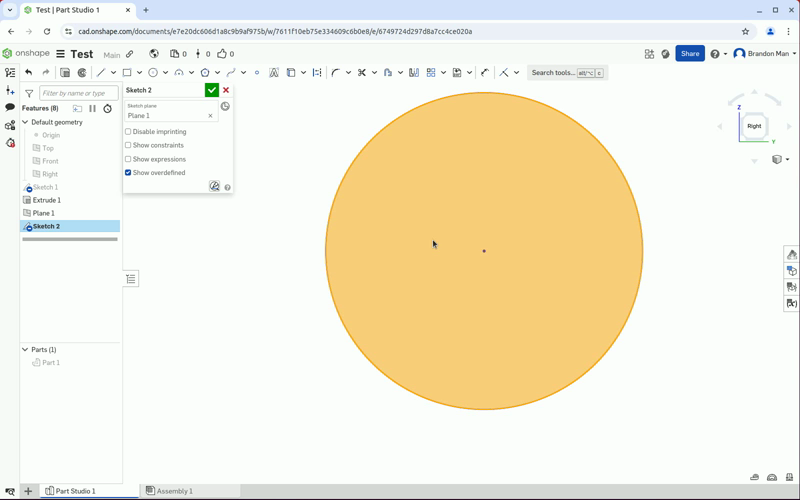
scroll(-6)
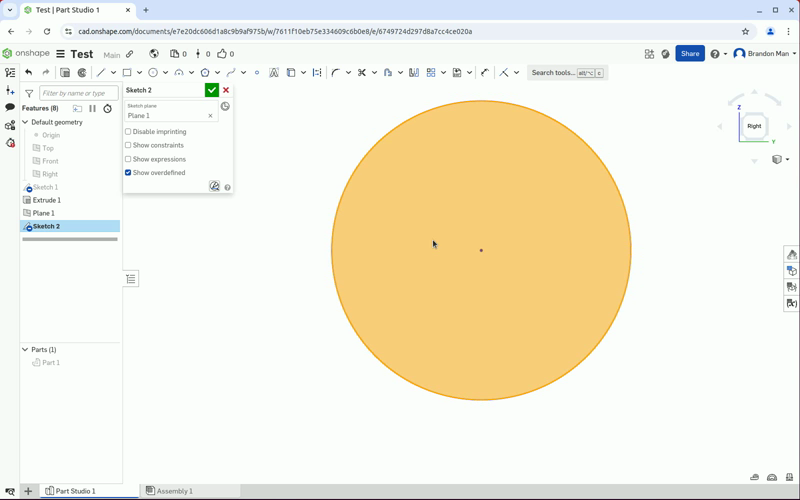
scroll(-6)
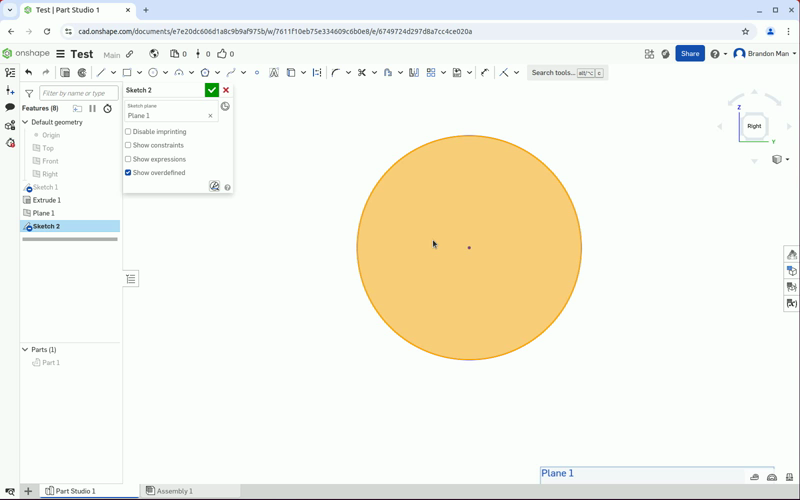
scroll(-6)
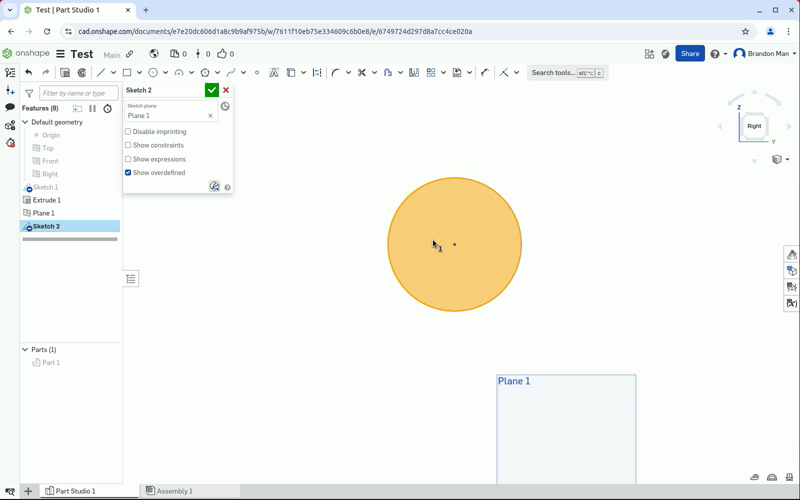
scroll(-6)
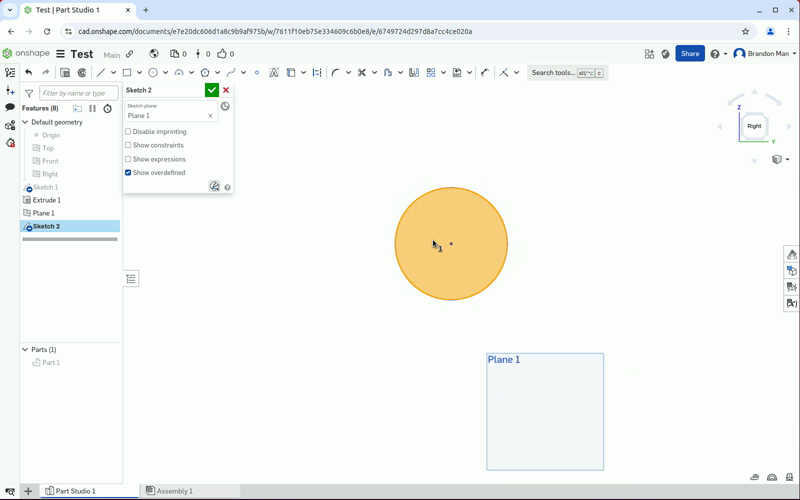
scroll(-6)
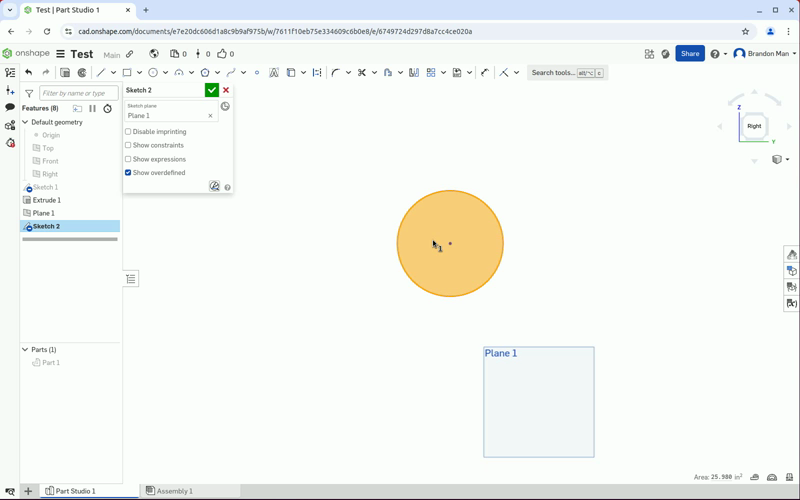
scroll(-6)
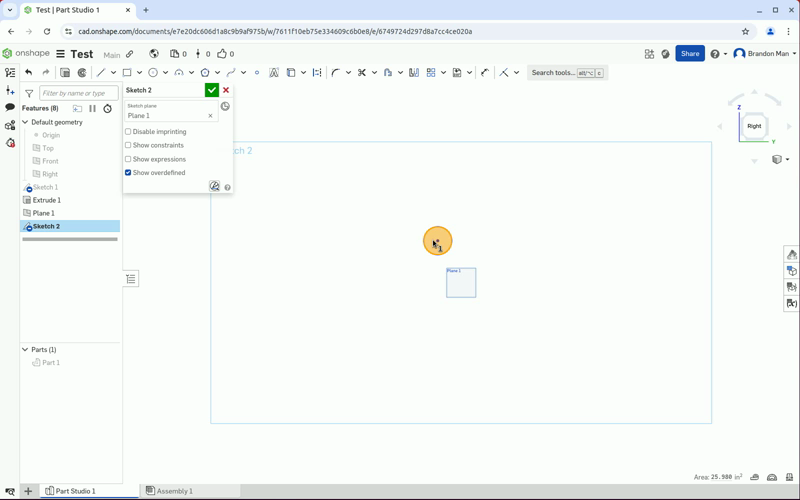
mouse_move(73, 352)
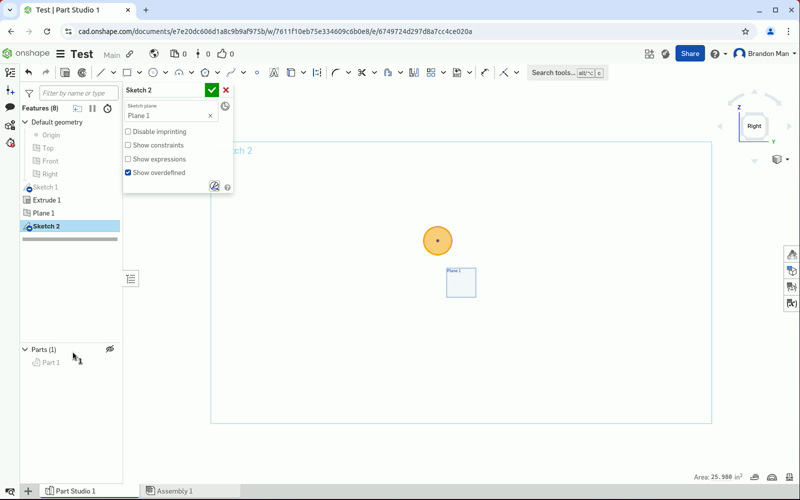
key(shift+y)
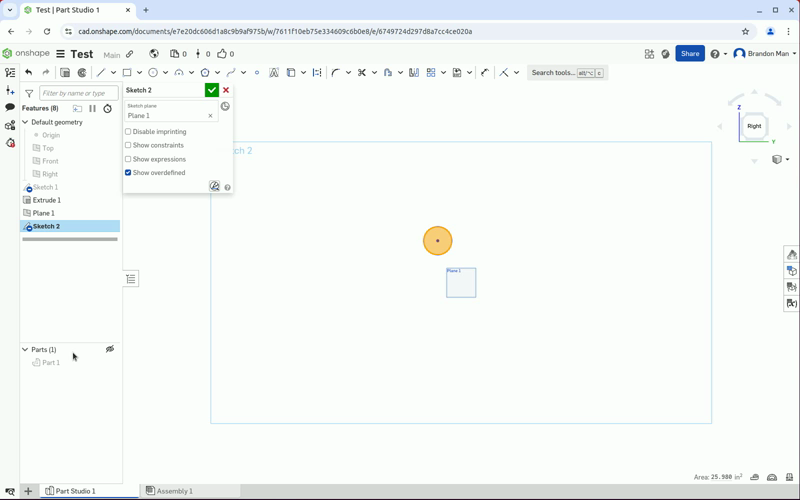
key(shift+e)
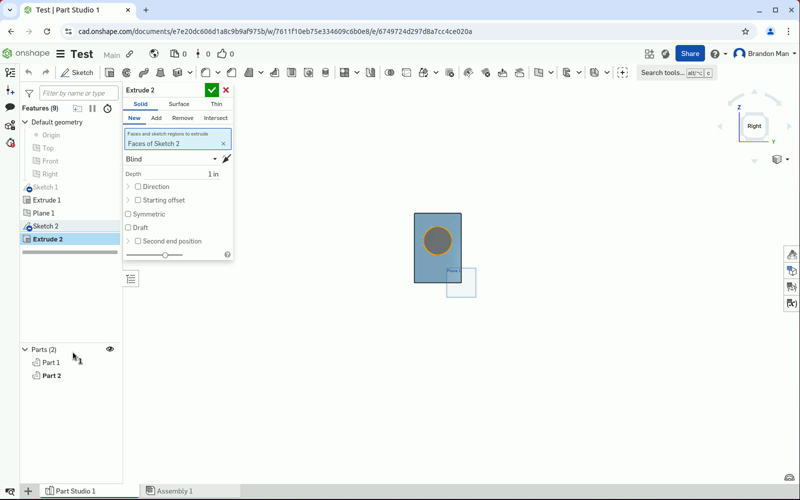
mouse_move(143, 106)
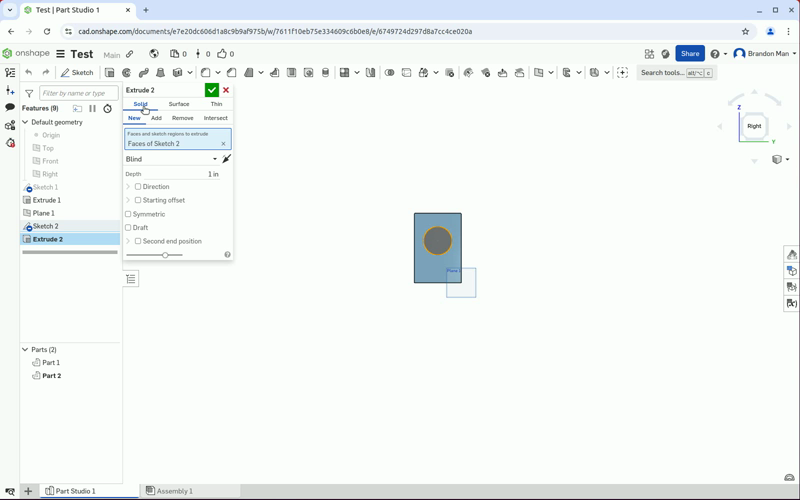
click(143, 106)
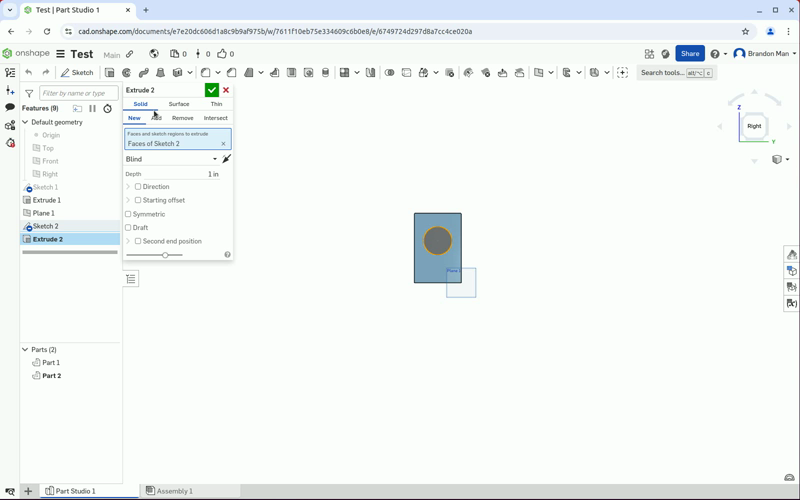
mouse_move(186, 120)
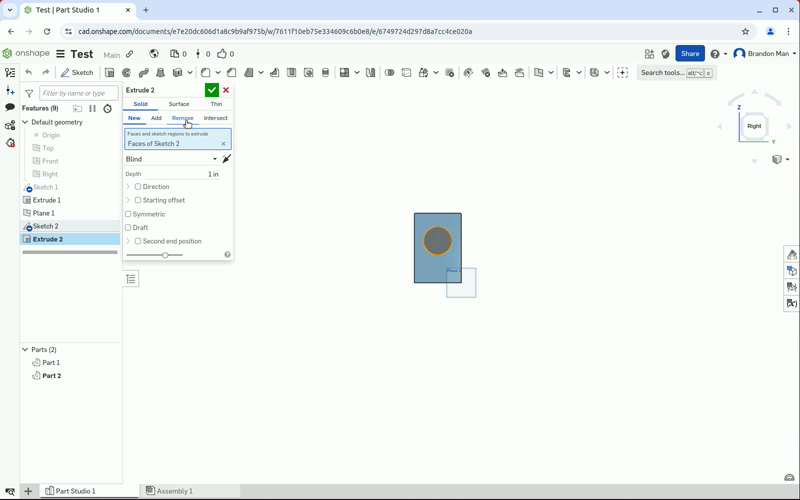
click(186, 120)
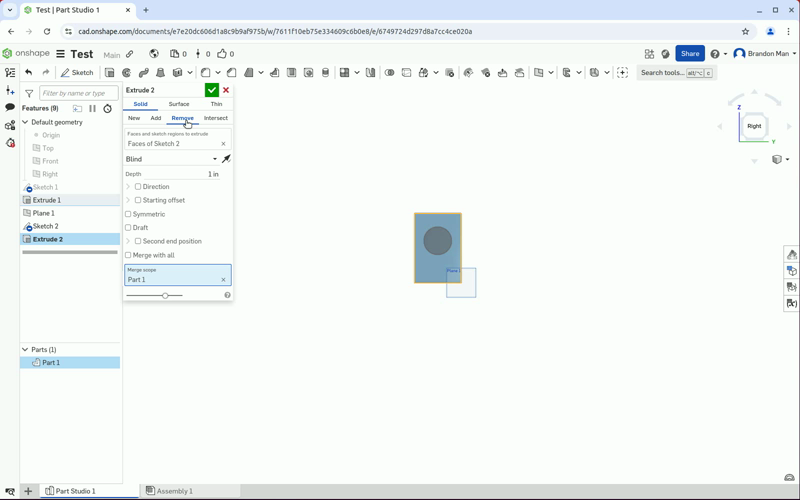
key(tab, 4)
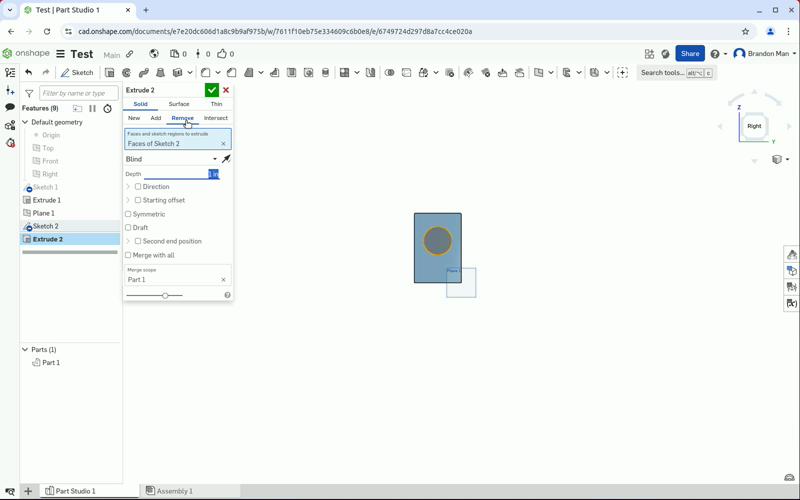
text(19.257)
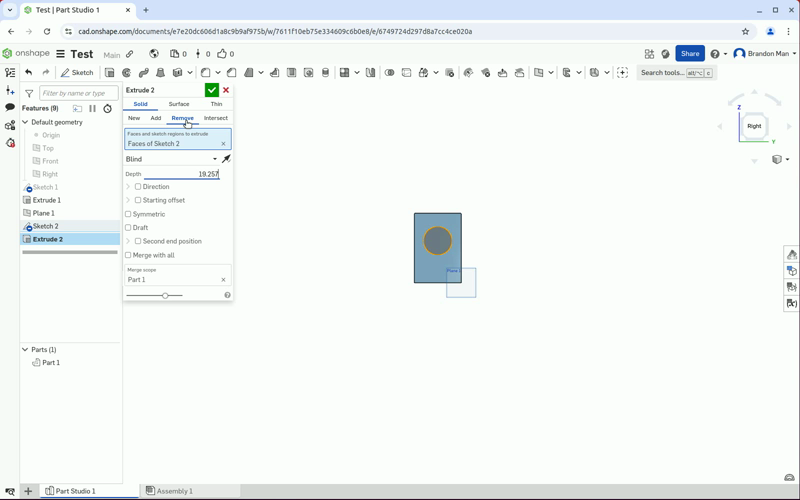
key(tab, 6)
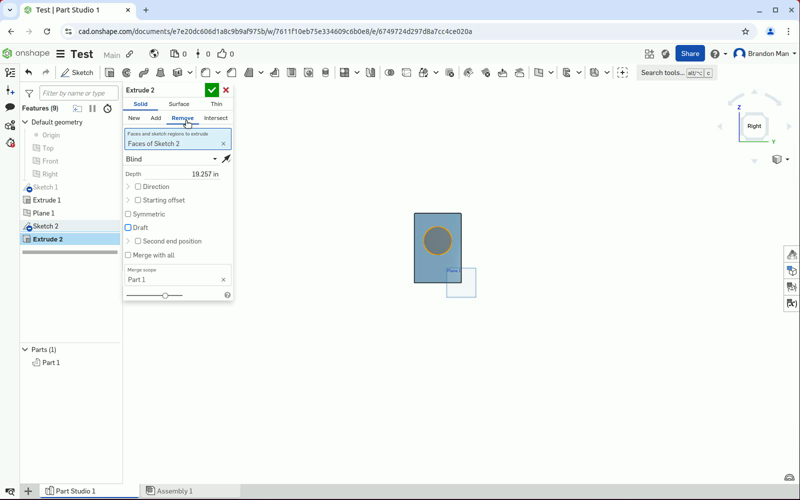
key(space)
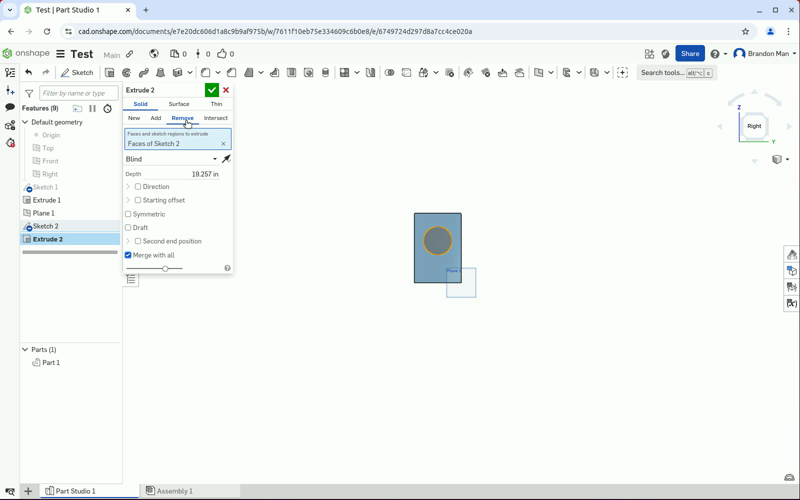
key(enter)
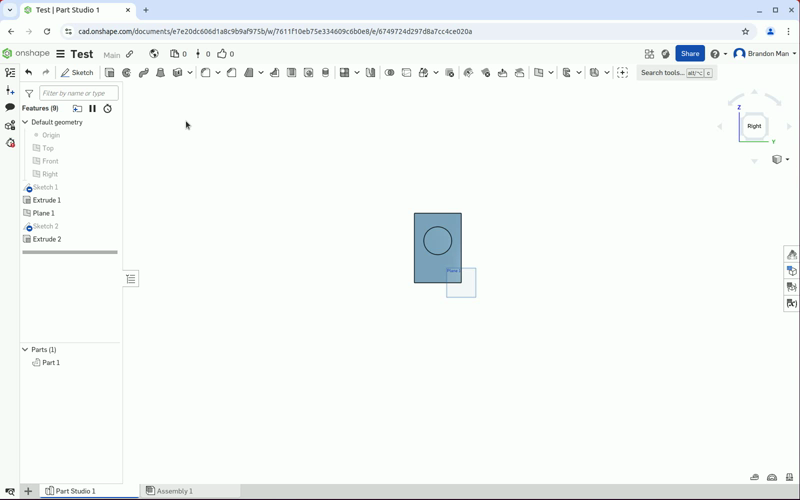
key(shift+h)
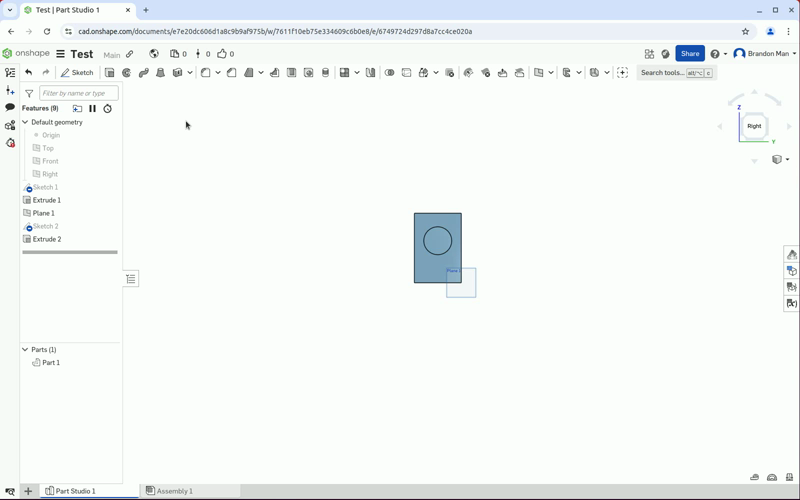
key(shift+h)
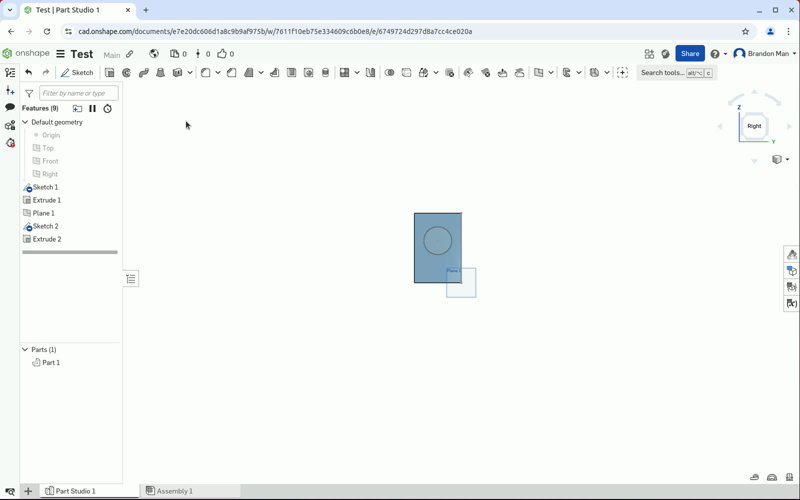
key(shift+7)
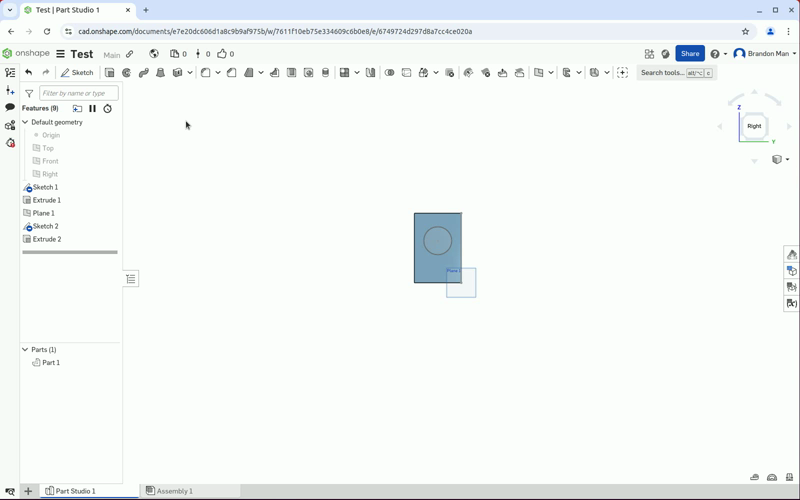
key(right, 2)
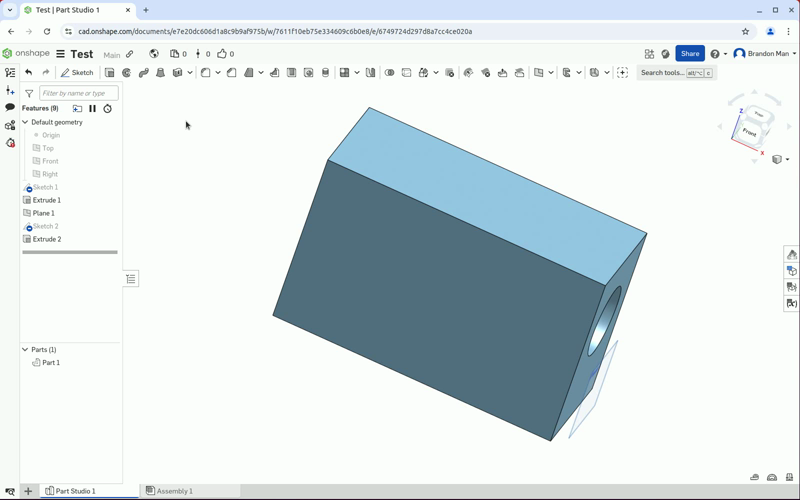
key(down, 2)
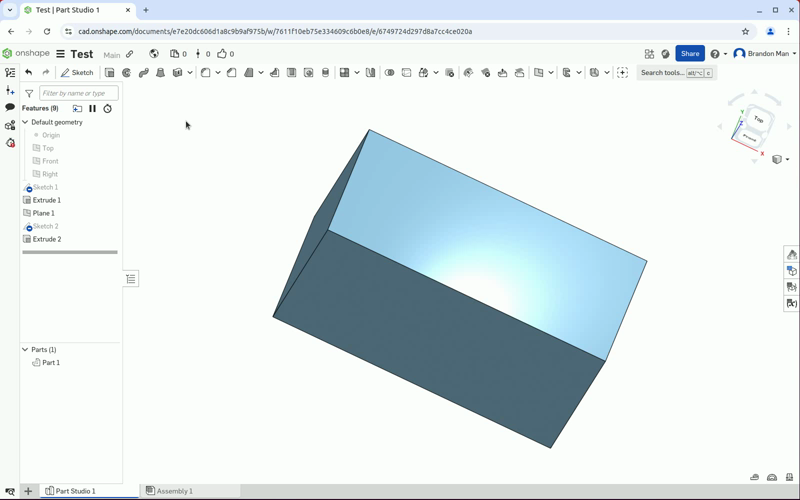
key(up, 2)
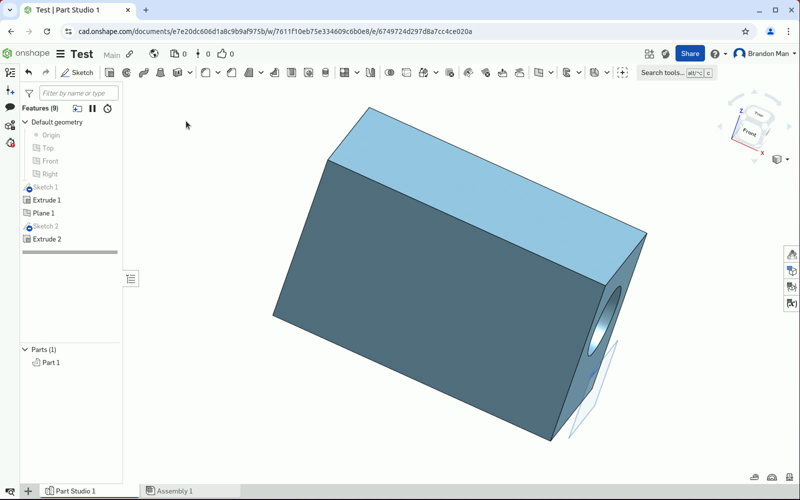
key(left, 2)
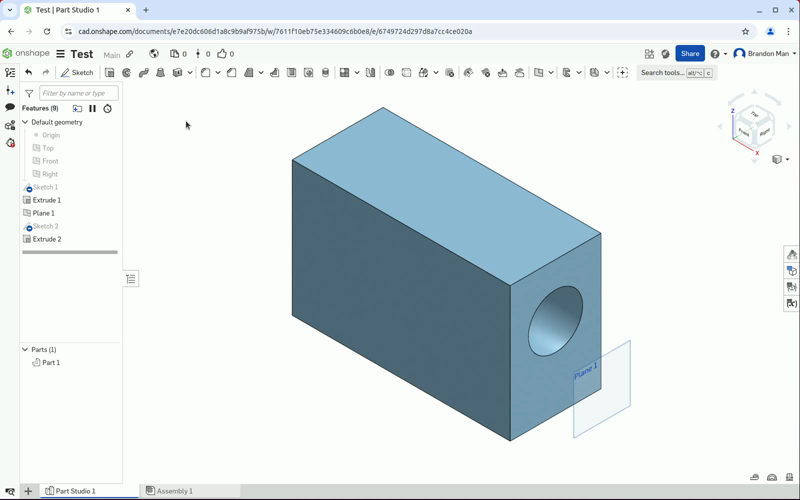
mouse_move(73, 189)
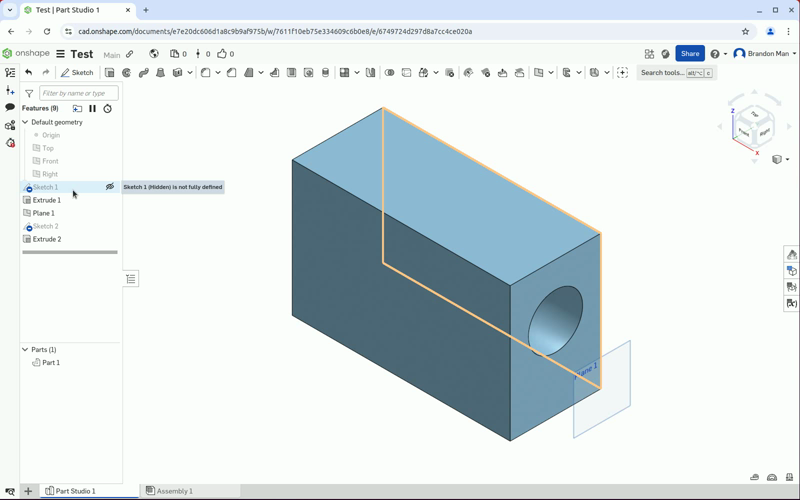
click(73, 189)